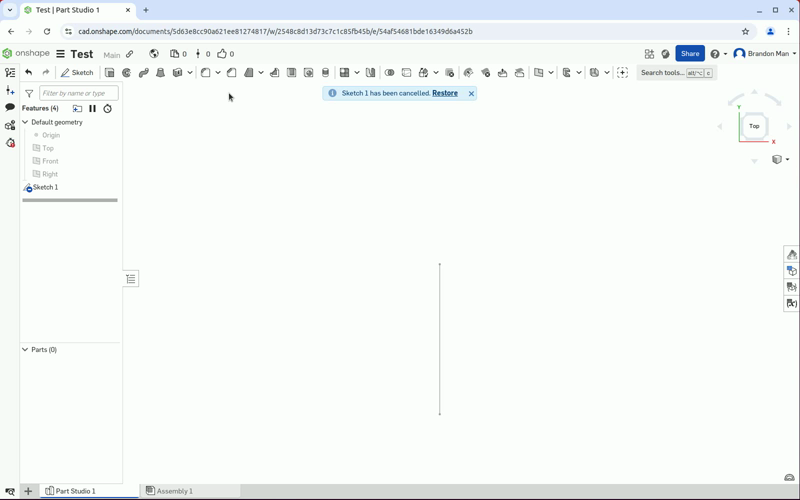
key(shift+h)
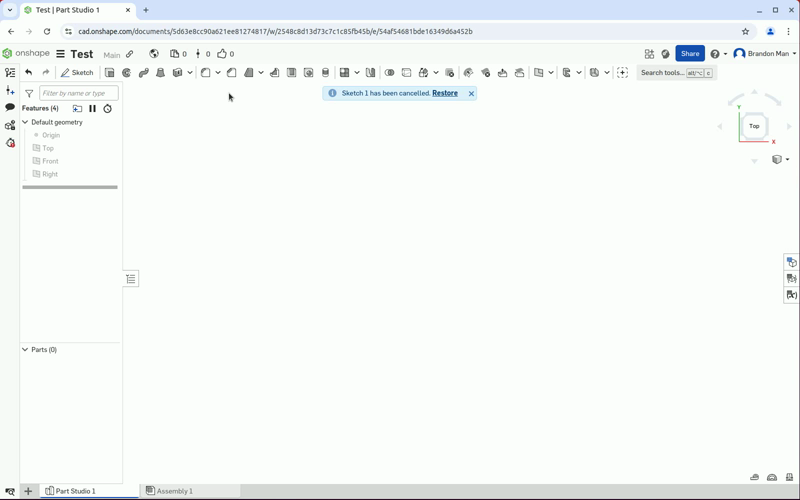
mouse_move(73, 352)
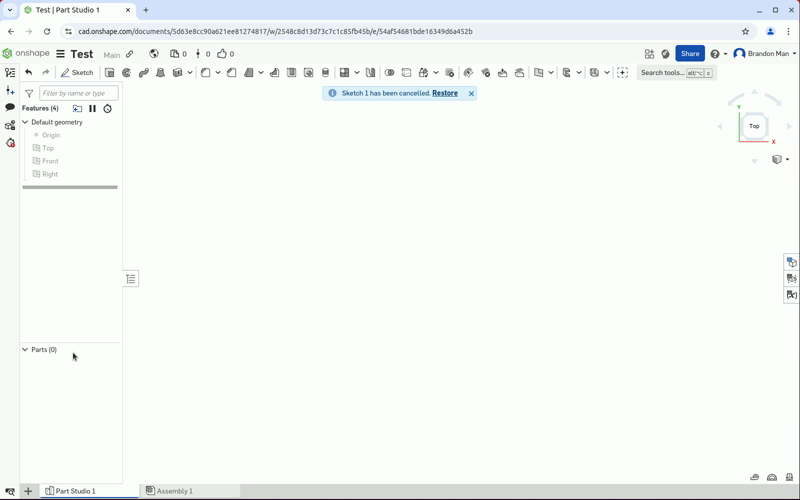
key(y)
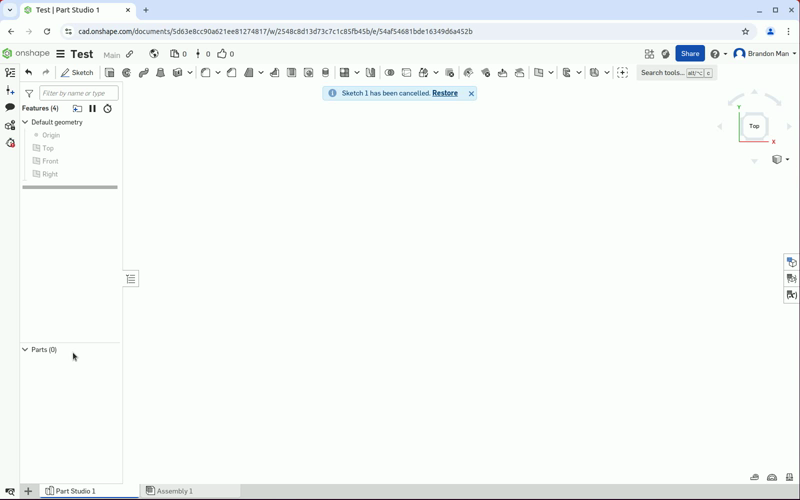
key(shift+p)
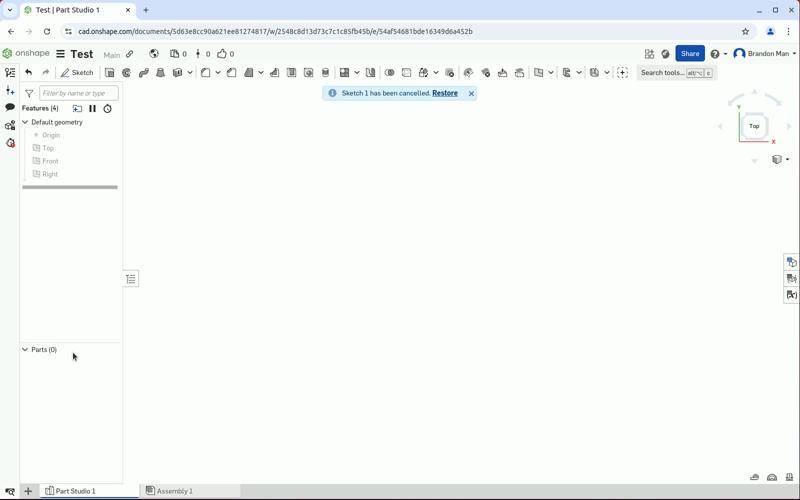
key(space)
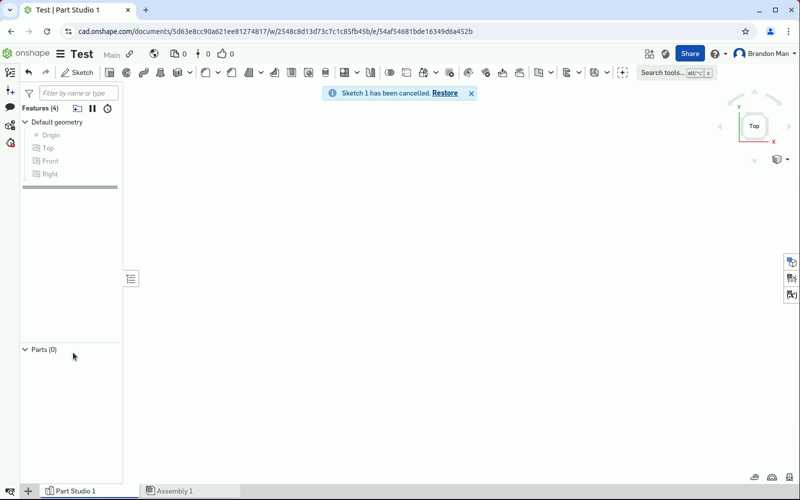
key_down(shift)
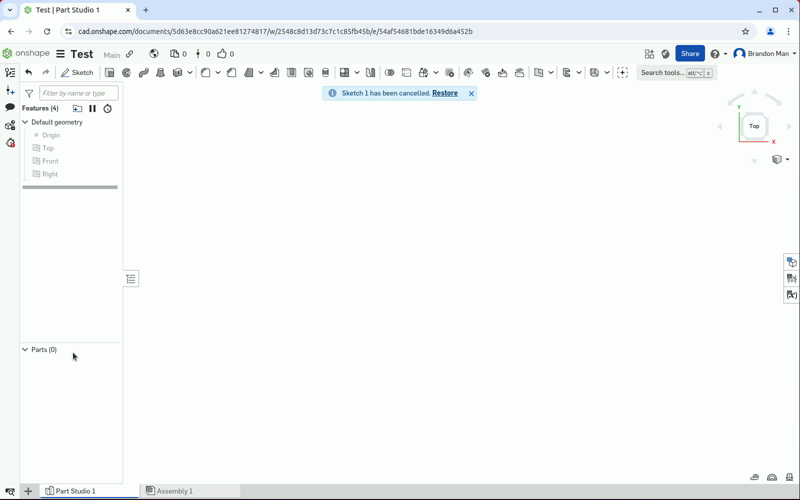
key(up)
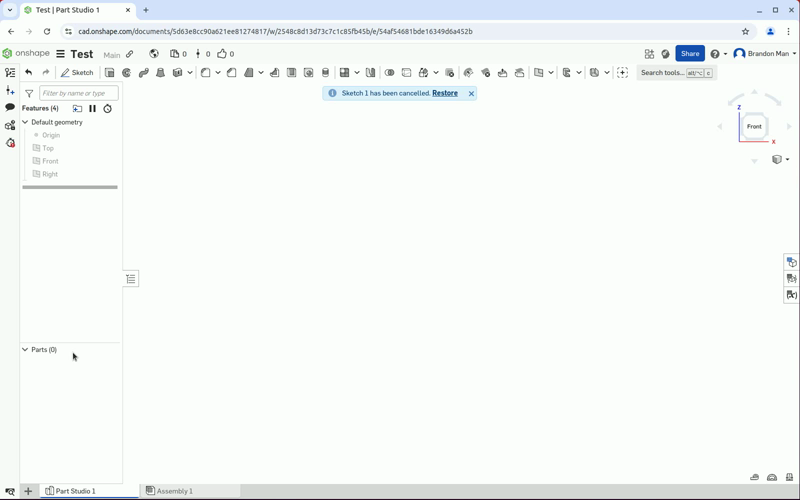
key_up(shift)
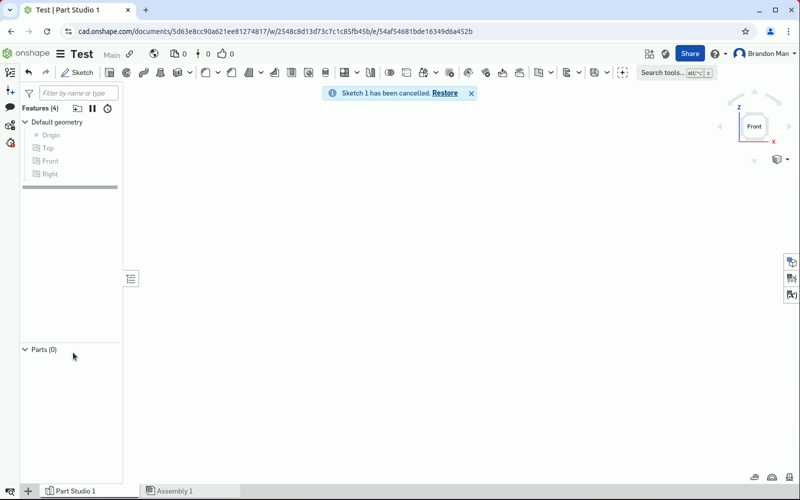
key(space)
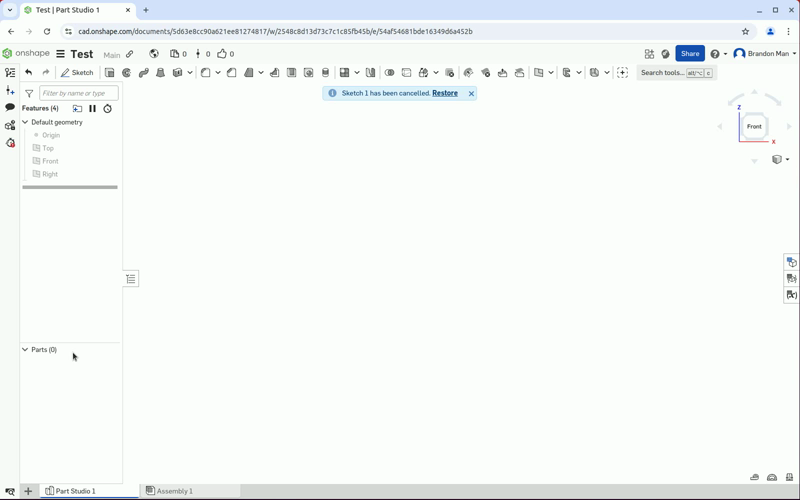
key_down(shift)
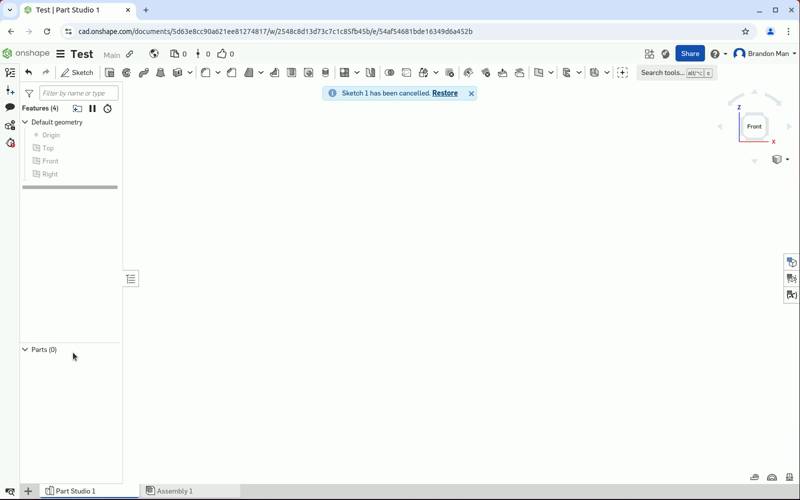
key(left)
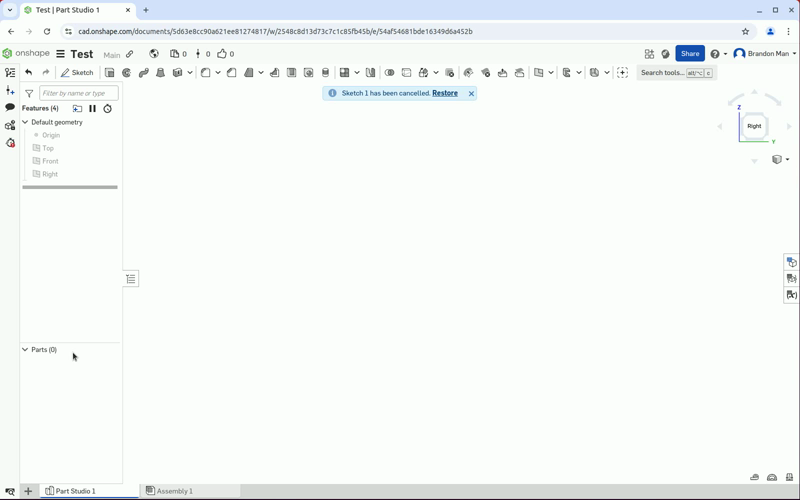
key_up(shift)
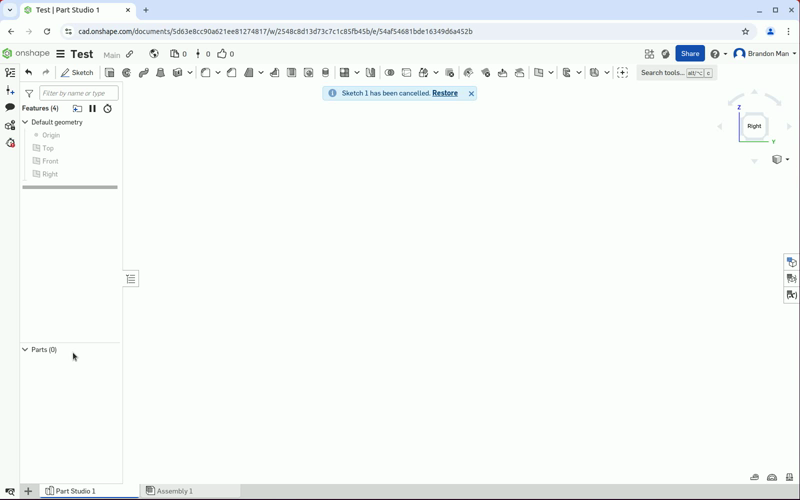
mouse_move(73, 352)
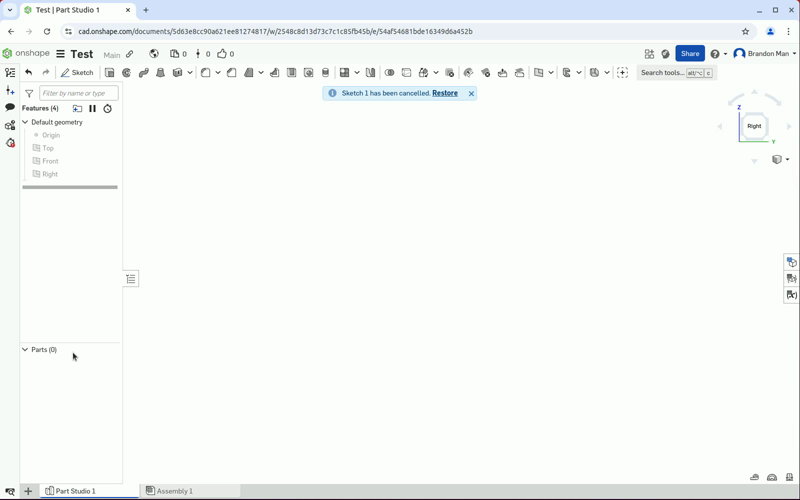
key(shift+y)
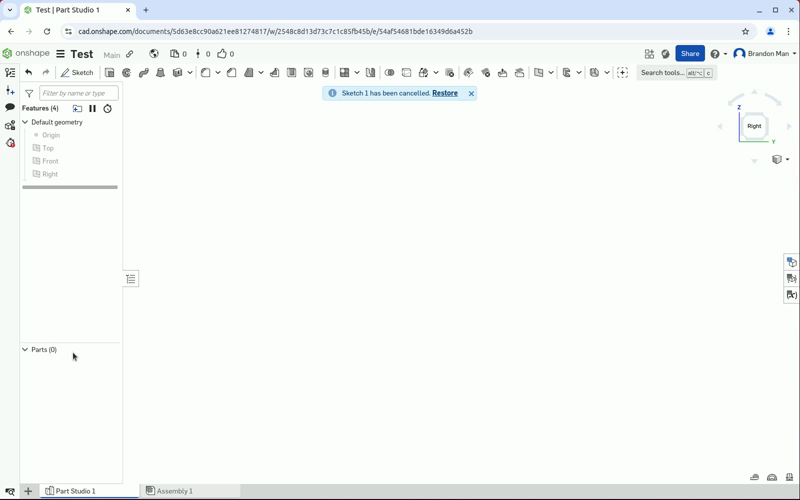
key(shift+s)
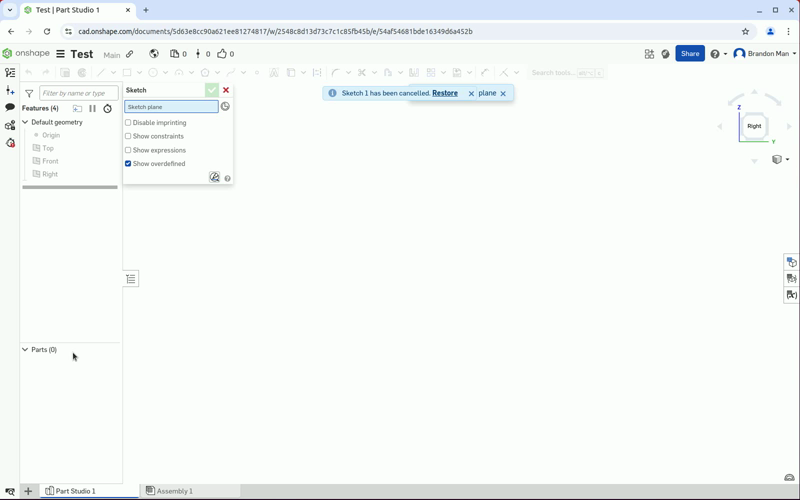
mouse_move(73, 176)
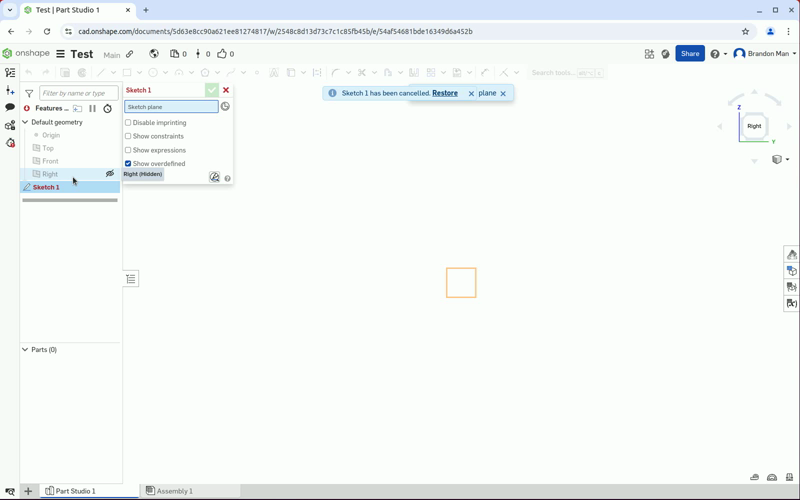
click(73, 176)
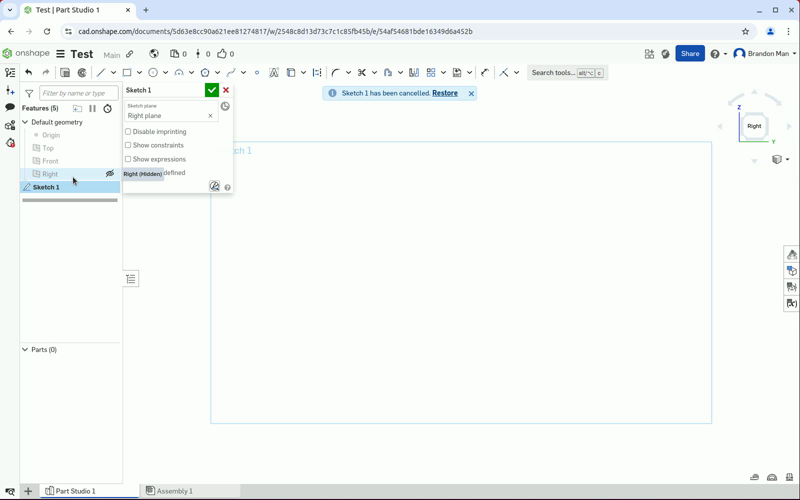
mouse_move(73, 352)
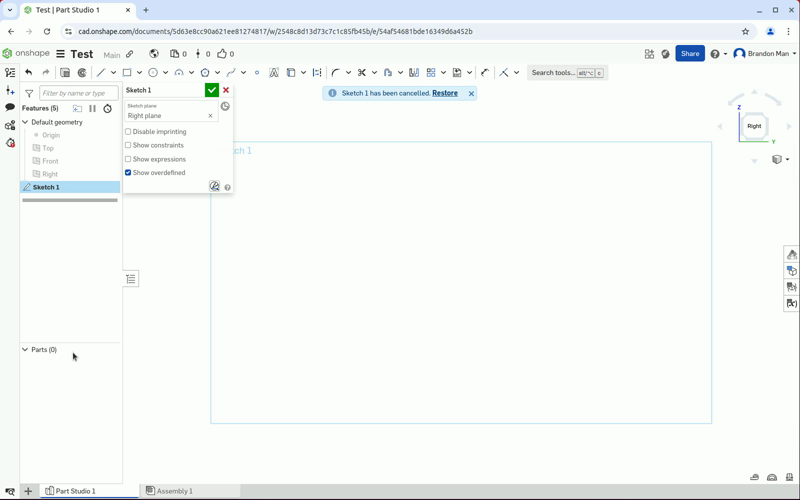
key(y)
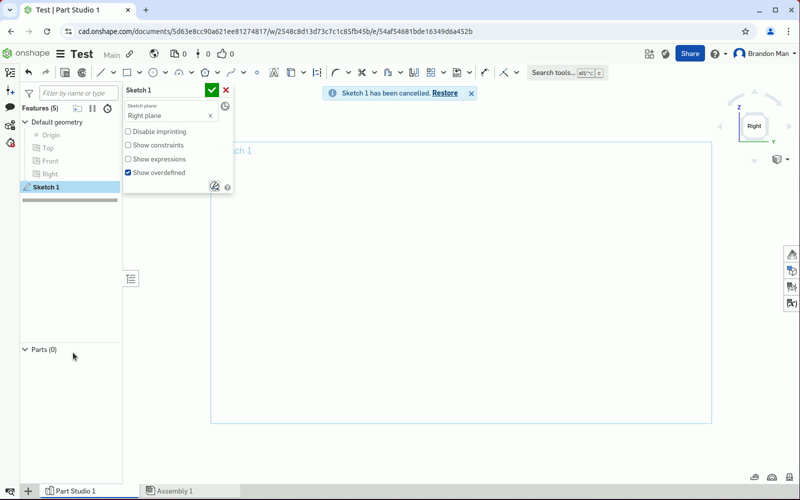
key(l)
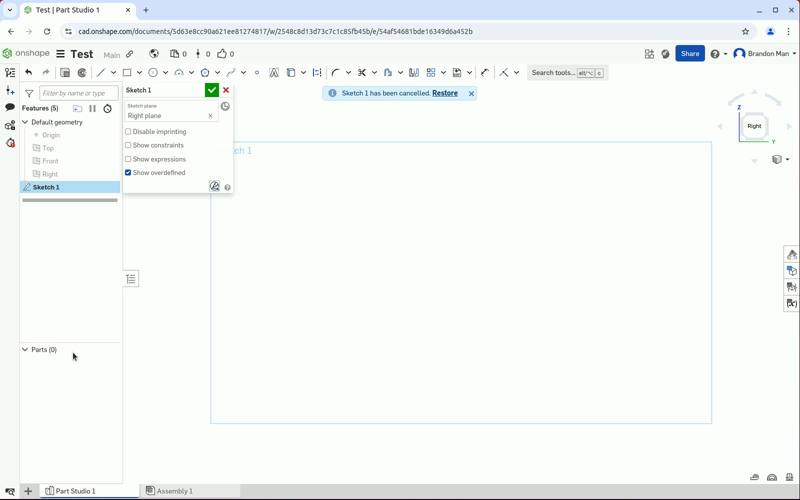
key_down(shift)
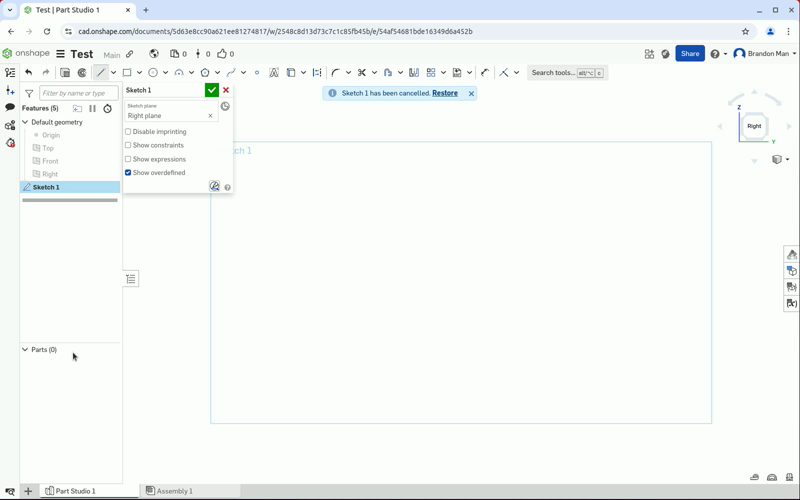
mouse_move(385, 282)
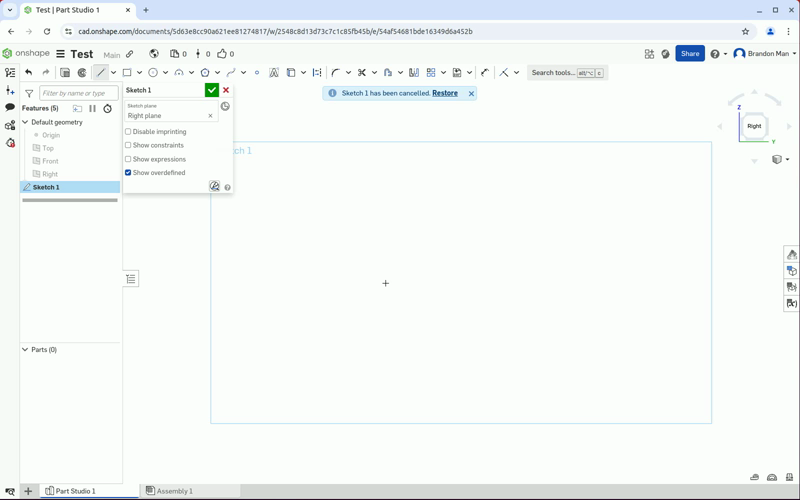
click(385, 282)
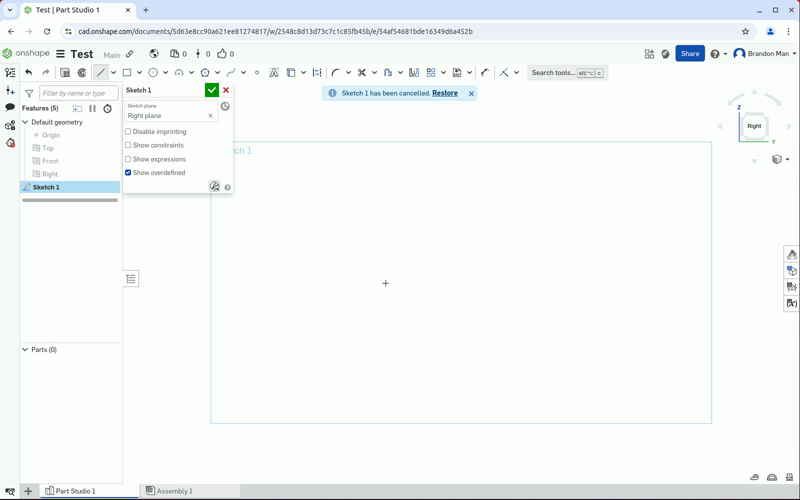
key_up(shift)
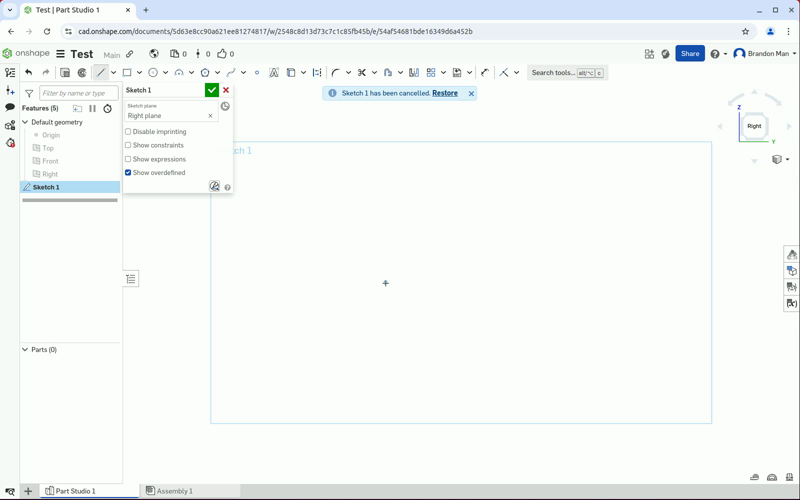
key_down(shift)
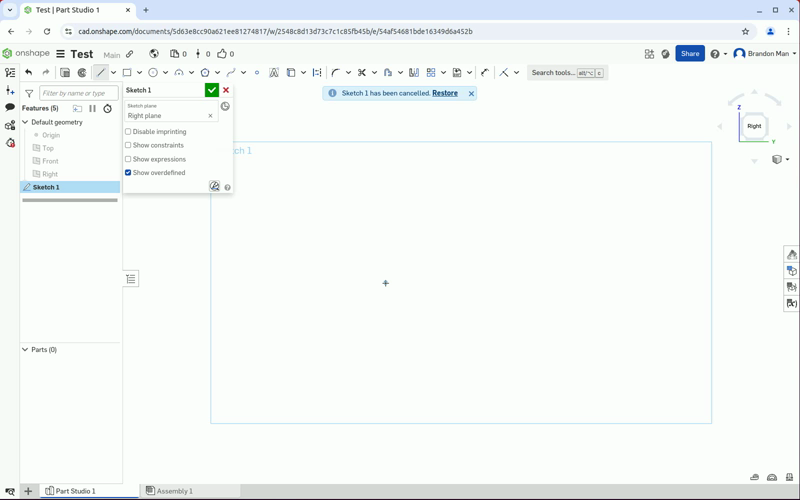
mouse_move(461, 282)
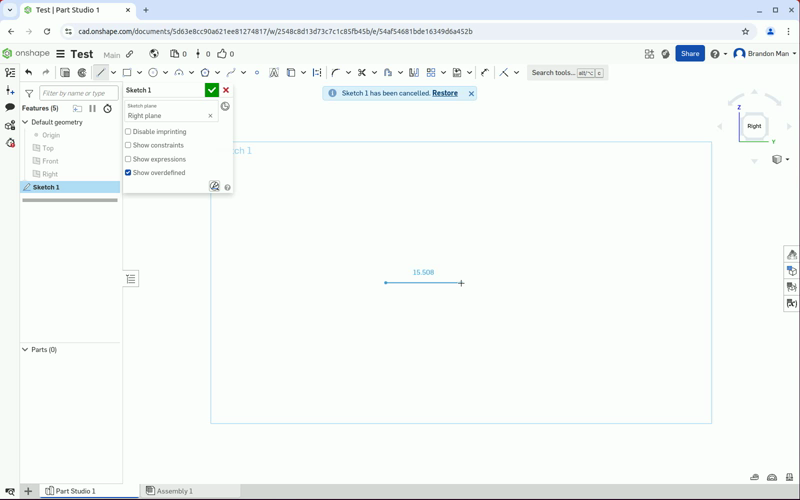
click(461, 282)
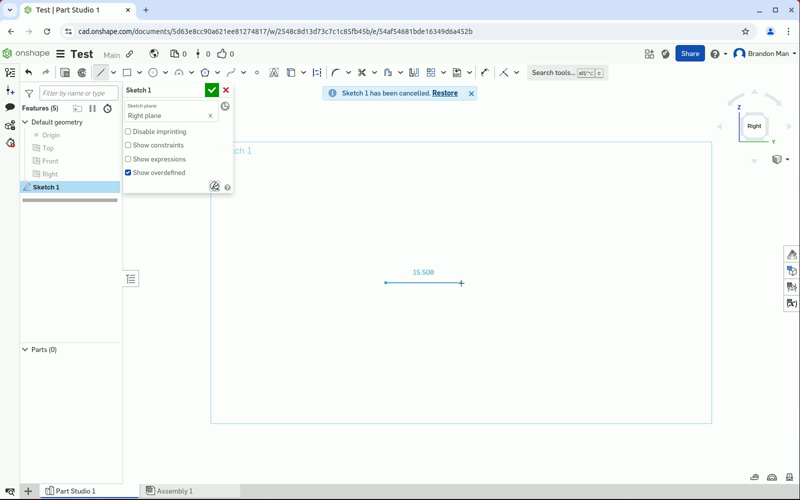
key_up(shift)
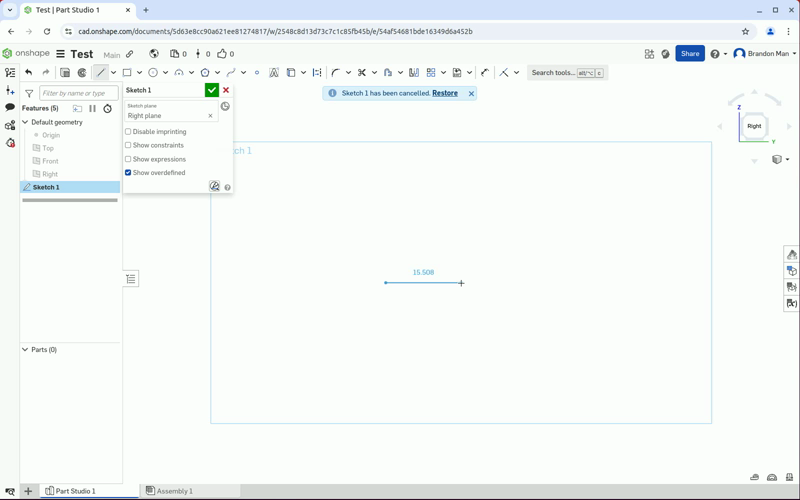
key_down(shift)
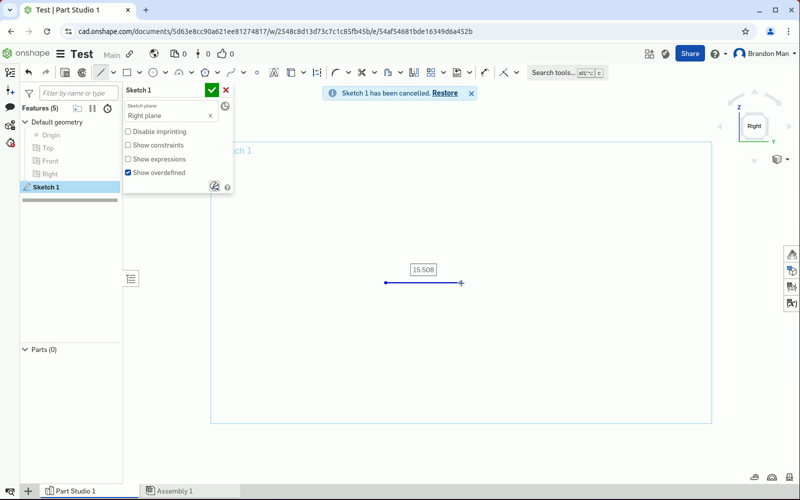
mouse_move(491, 282)
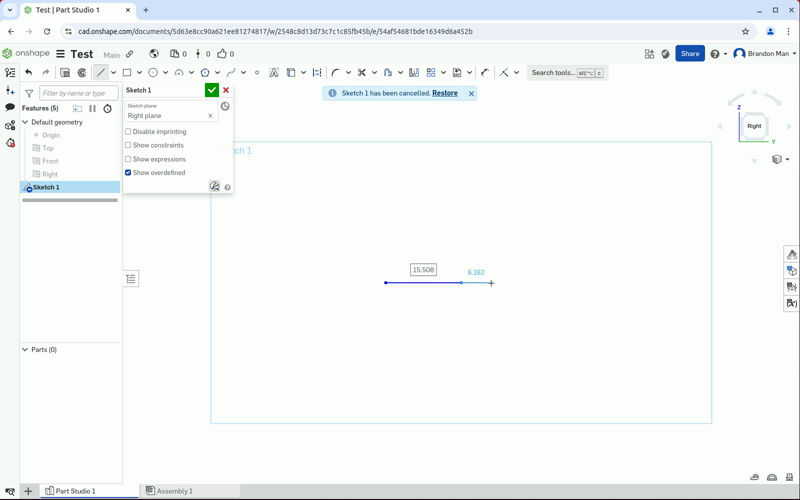
mouse_move(461, 244)
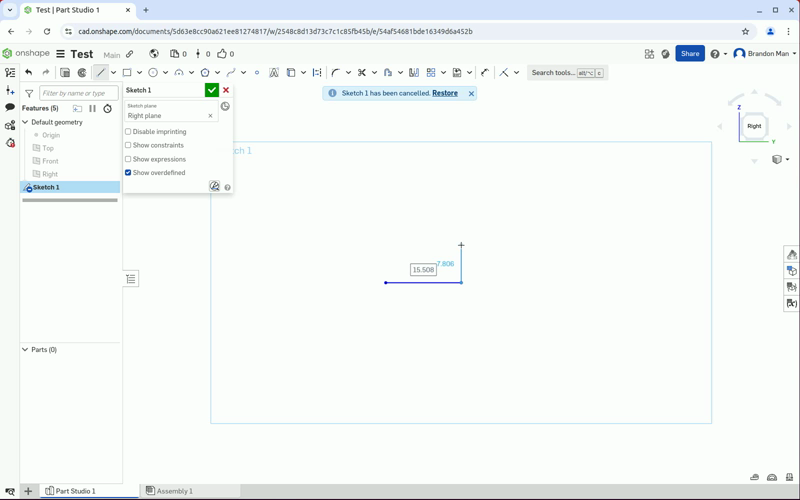
click(461, 244)
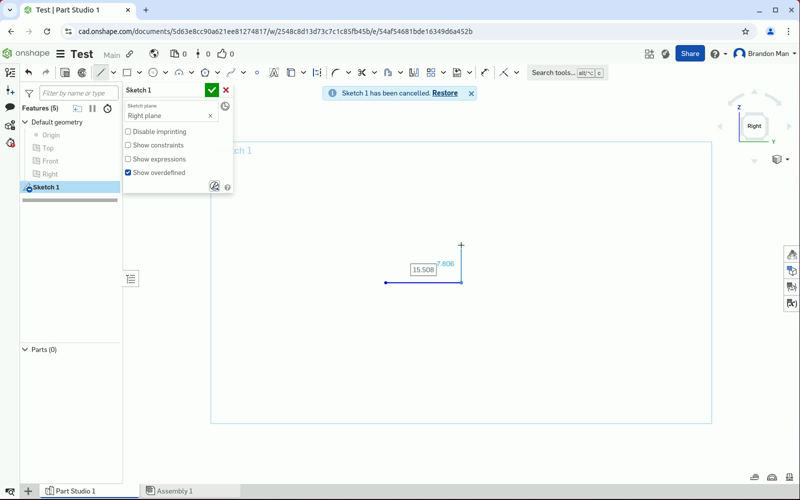
key_up(shift)
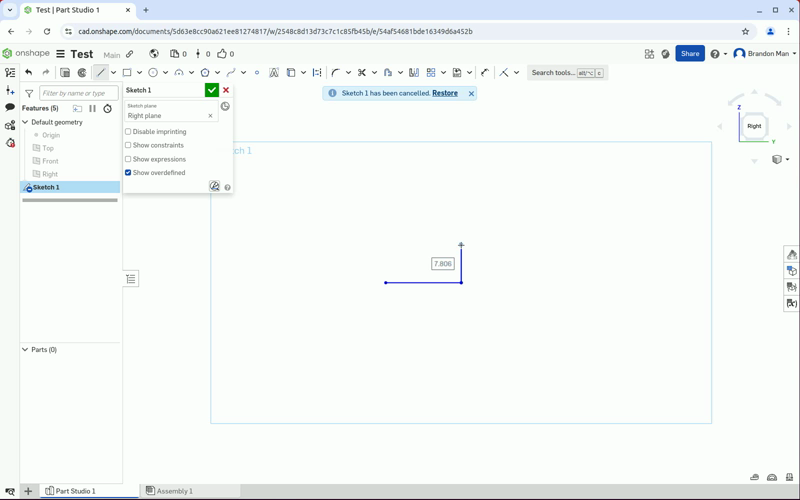
key(esc)
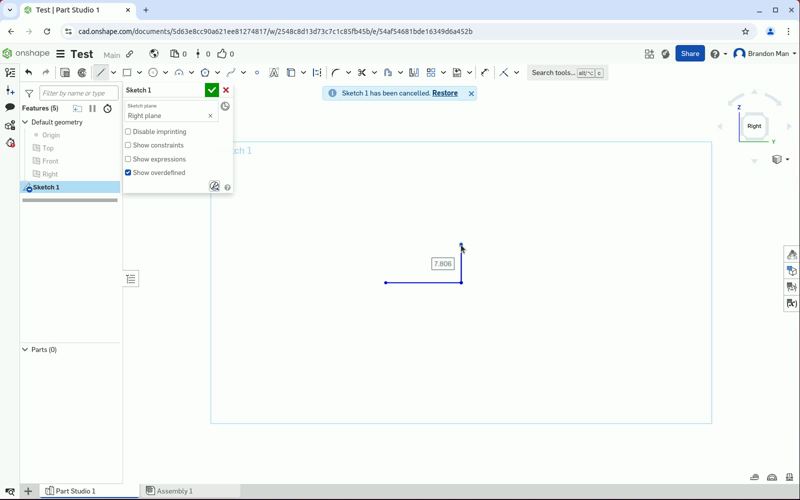
key(a)
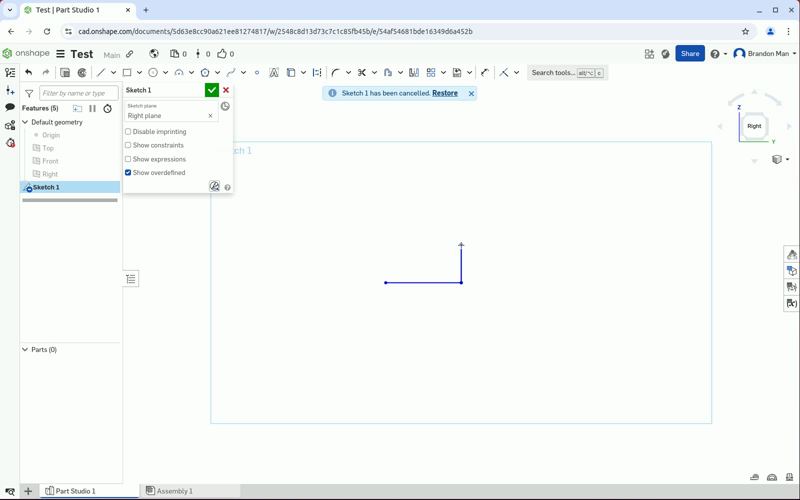
mouse_move(461, 244)
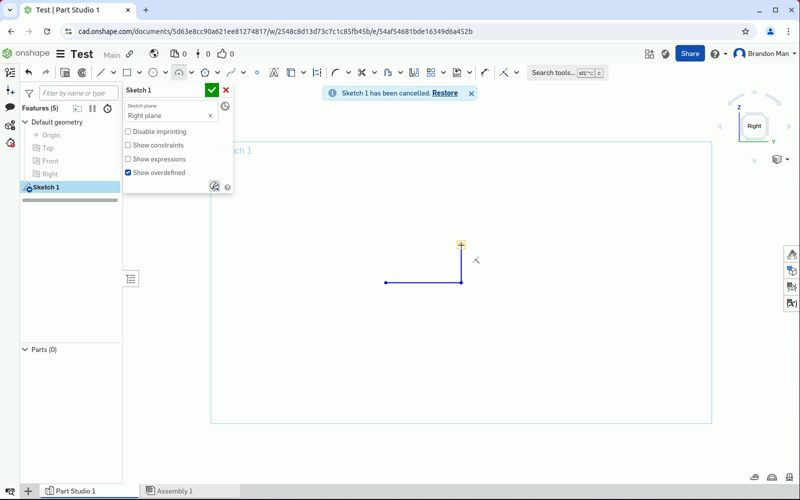
click(461, 244)
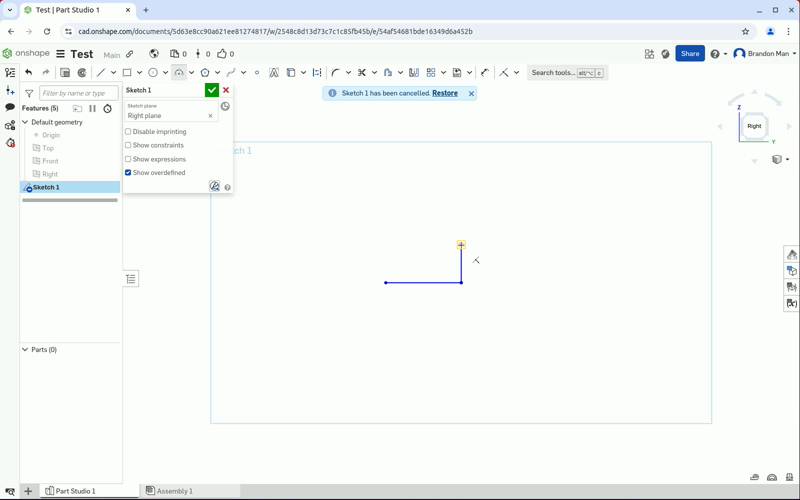
key_down(shift)
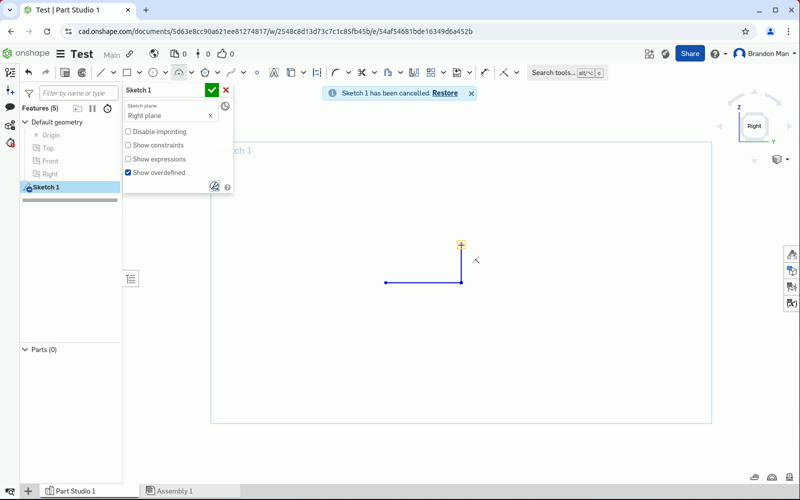
mouse_move(385, 244)
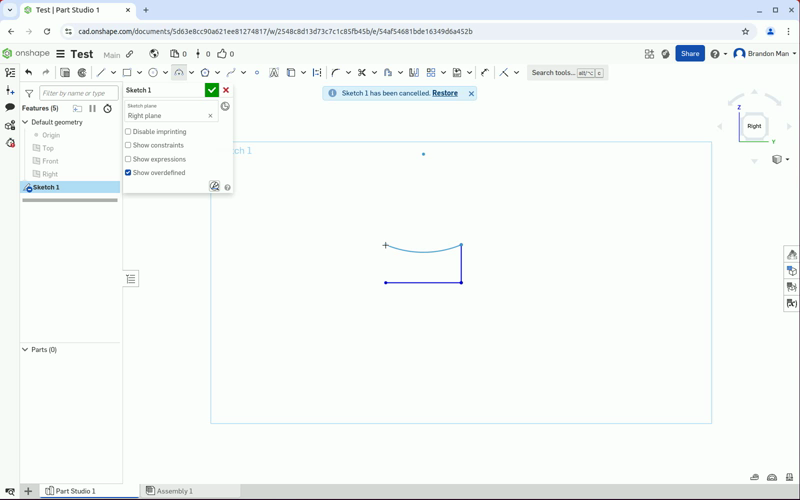
click(385, 244)
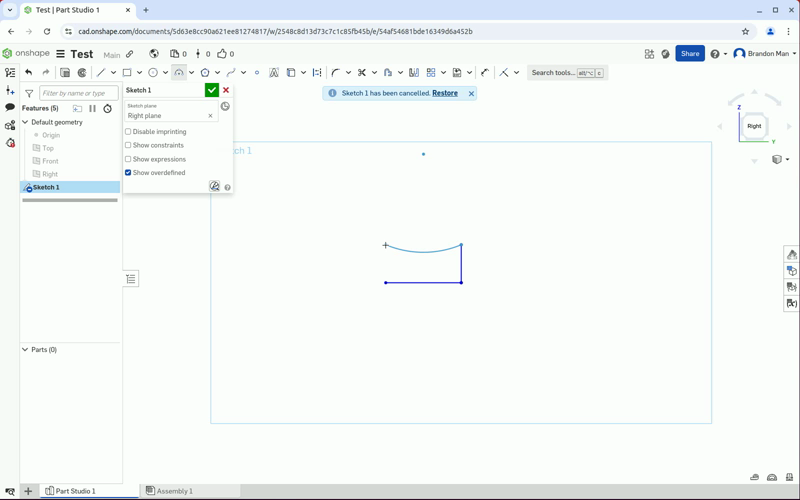
mouse_move(423, 207)
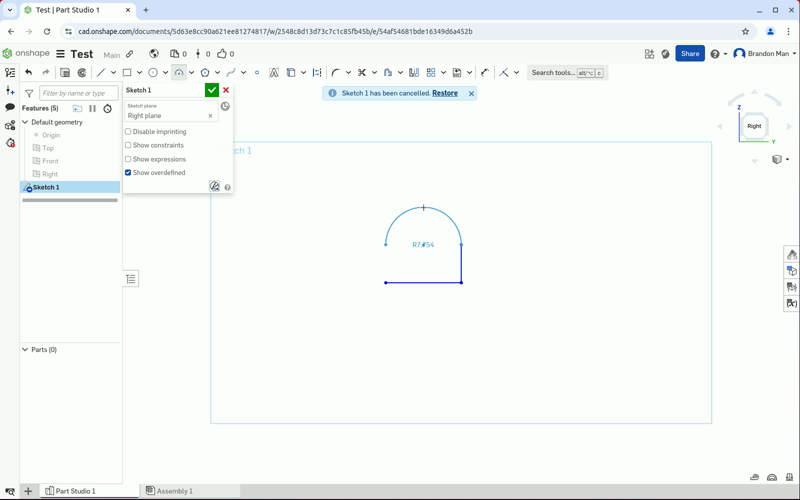
click(423, 207)
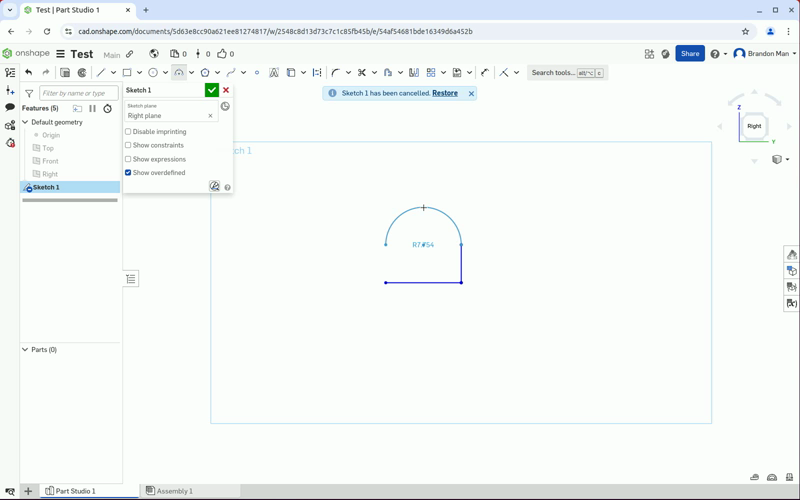
key_up(shift)
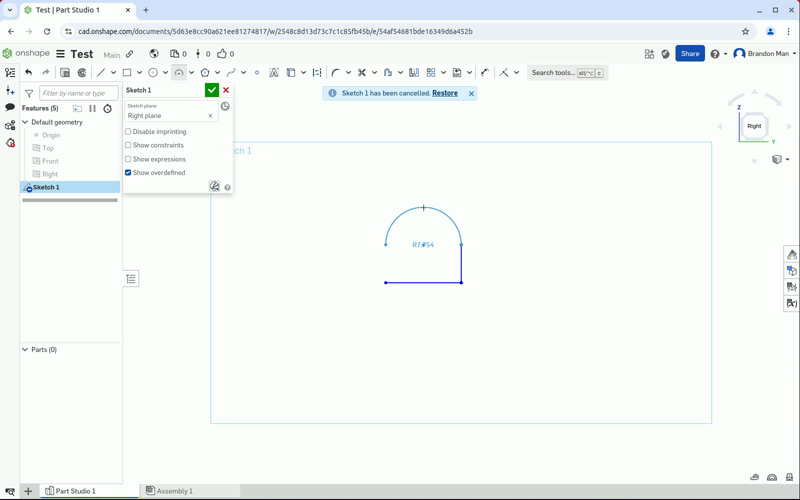
key(esc)
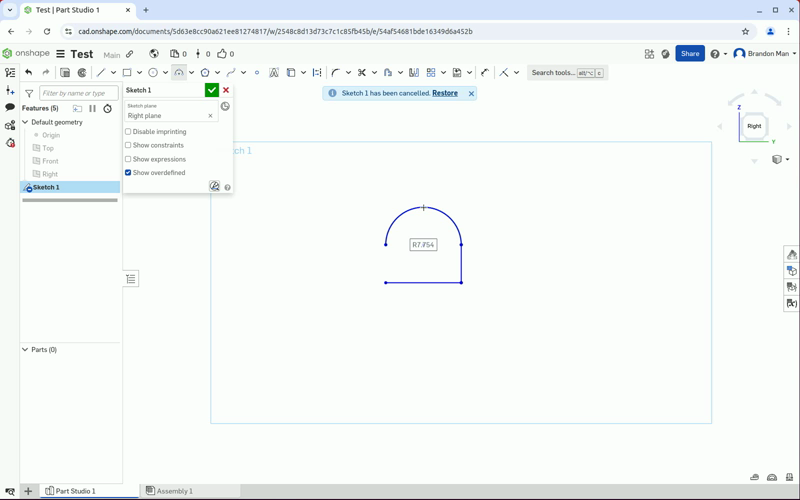
key(l)
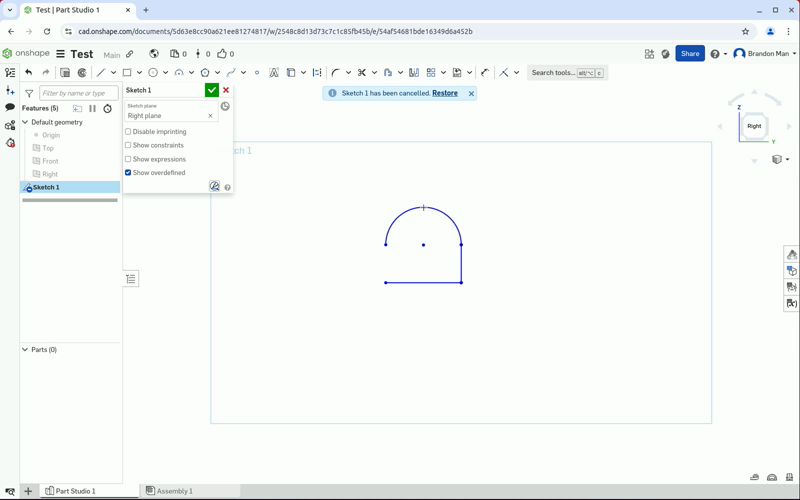
mouse_move(385, 244)
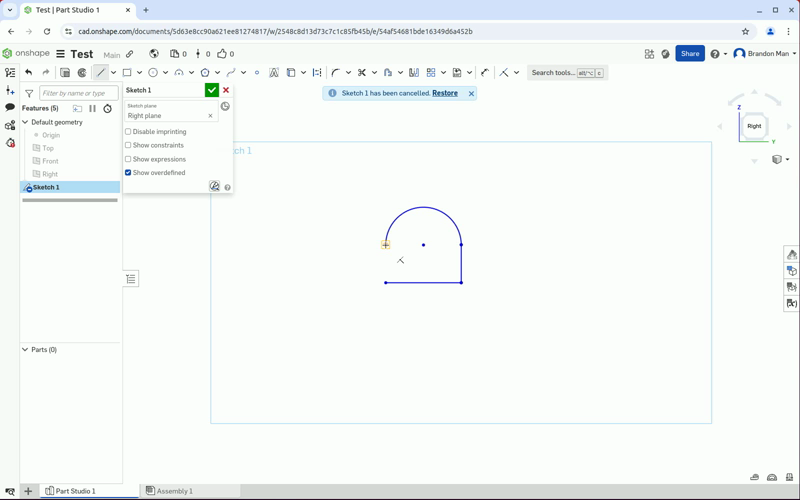
click(385, 244)
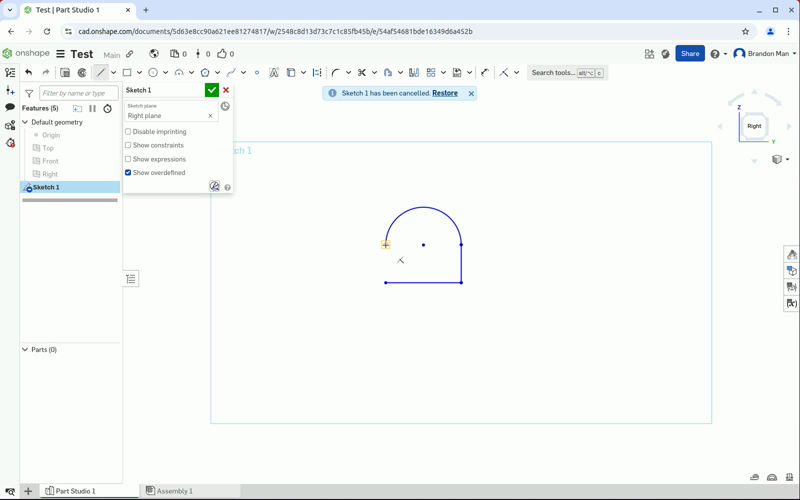
mouse_move(415, 244)
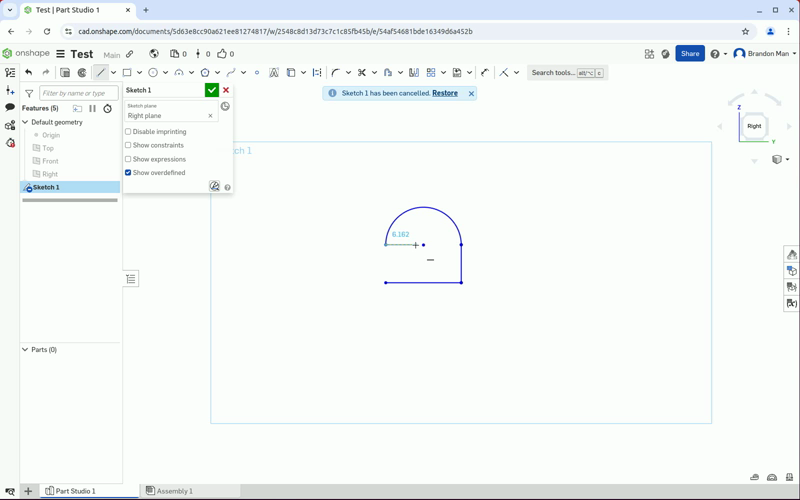
key_down(shift)
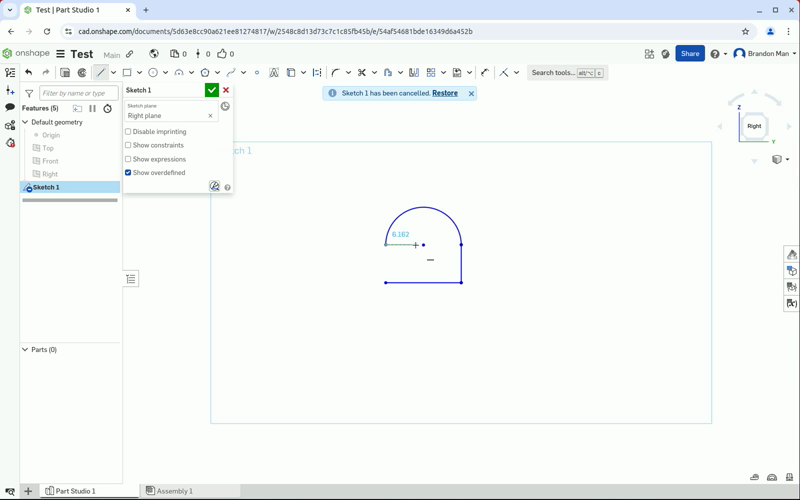
mouse_move(385, 282)
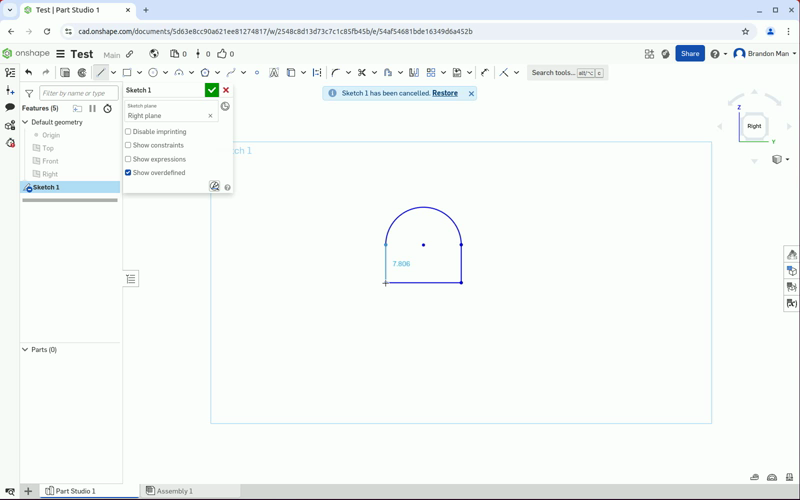
key_up(shift)
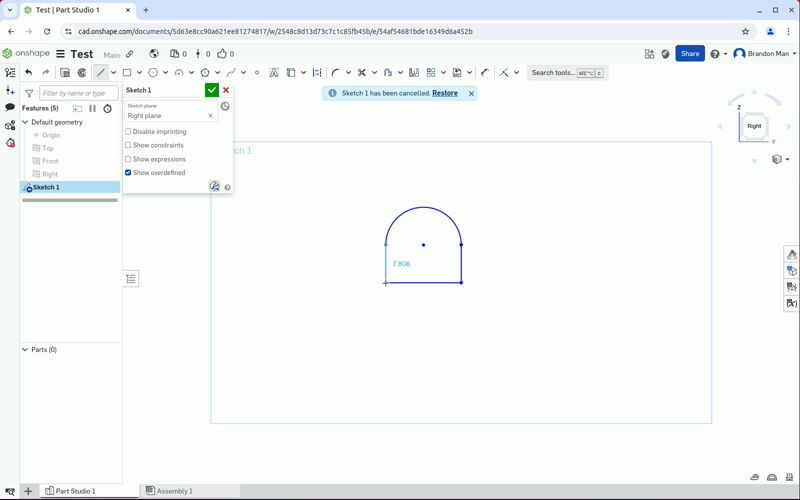
click(385, 282)
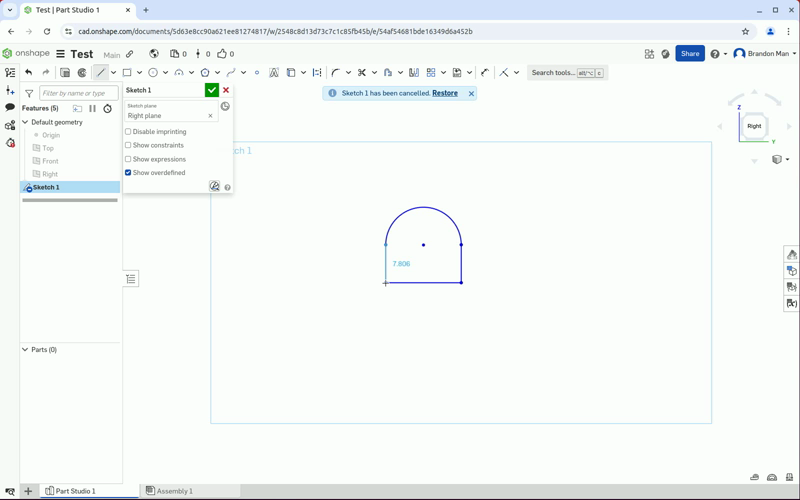
key(esc)
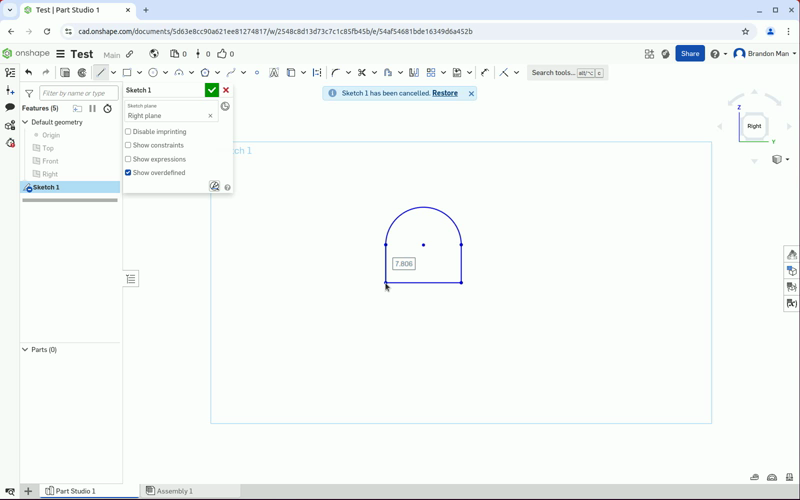
mouse_move(403, 266)
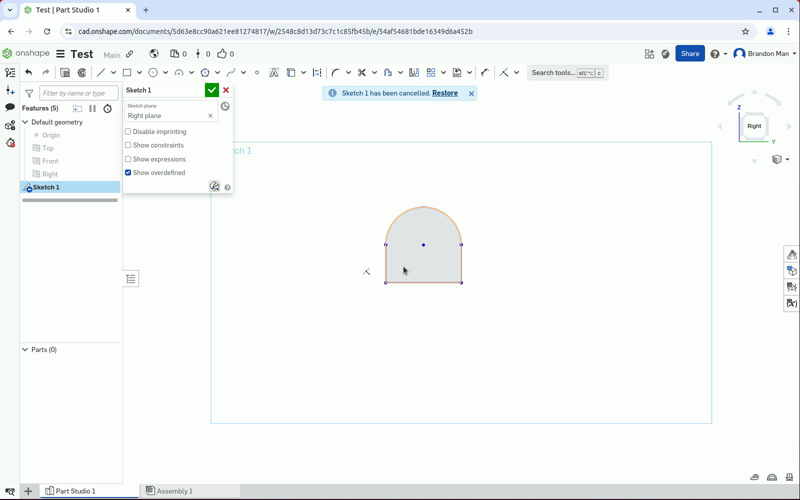
click(403, 266)
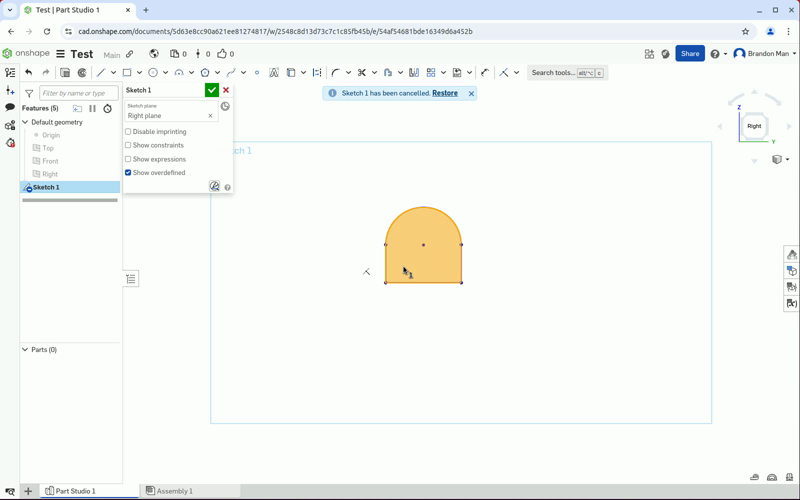
mouse_move(73, 352)
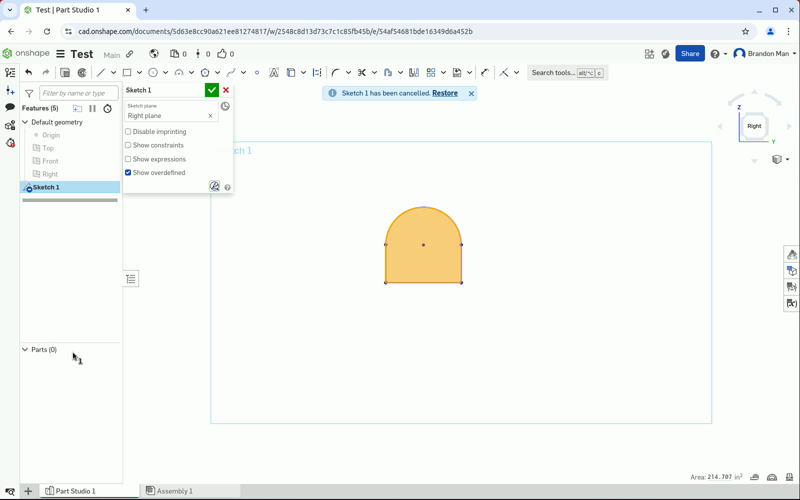
key(shift+y)
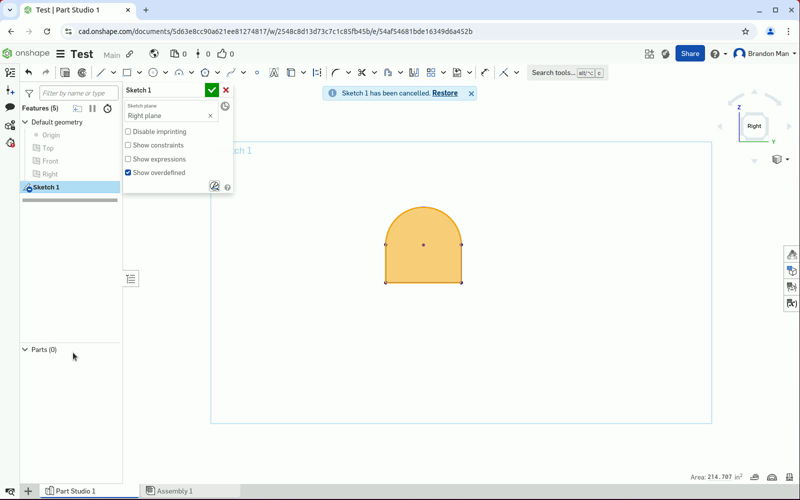
key(shift+e)
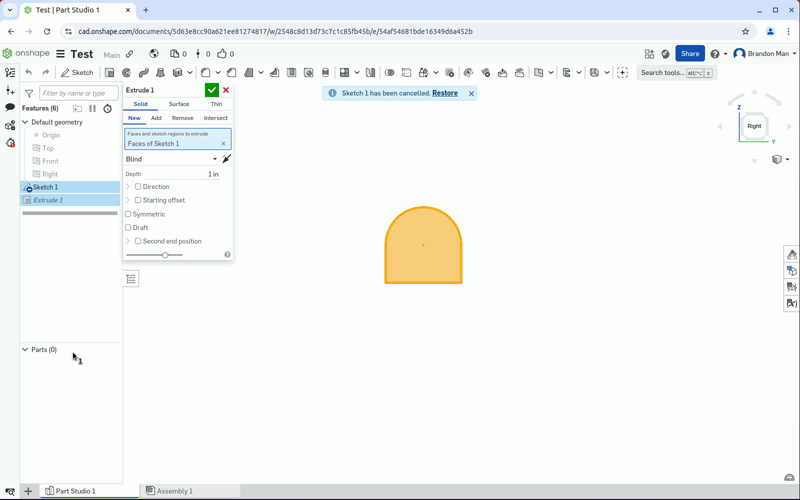
mouse_move(143, 106)
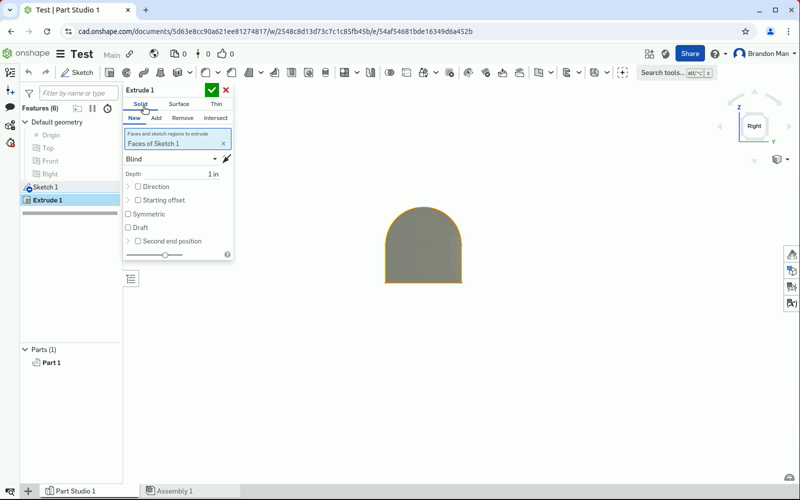
click(143, 106)
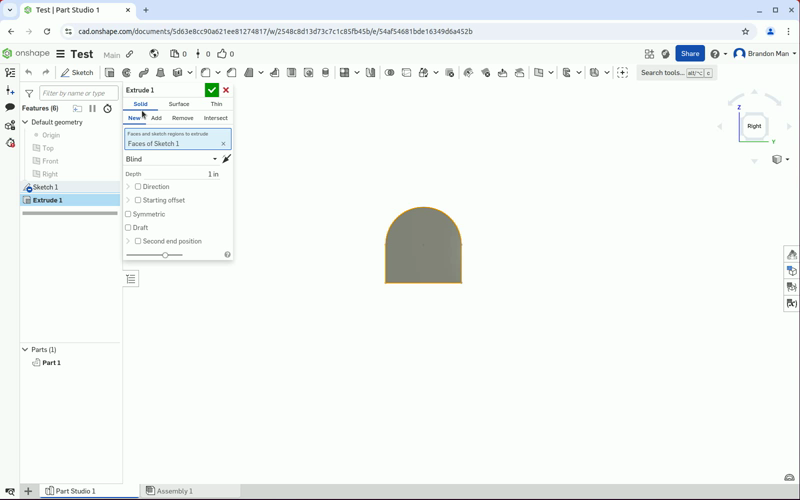
mouse_move(137, 120)
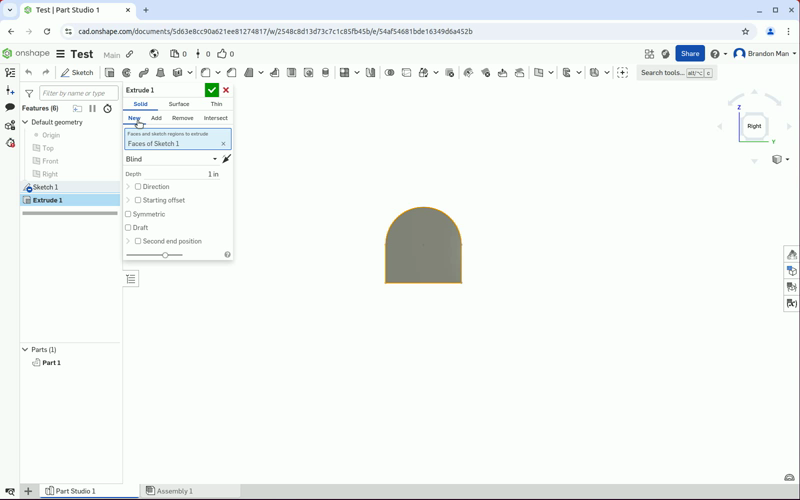
click(137, 120)
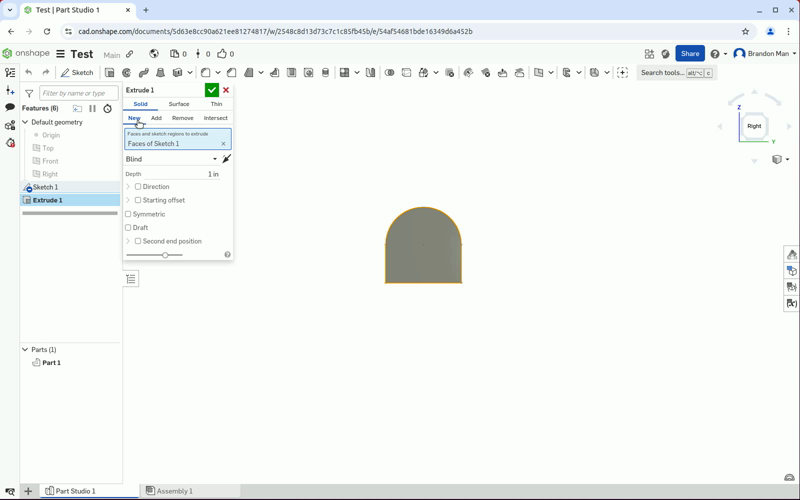
key(tab, 4)
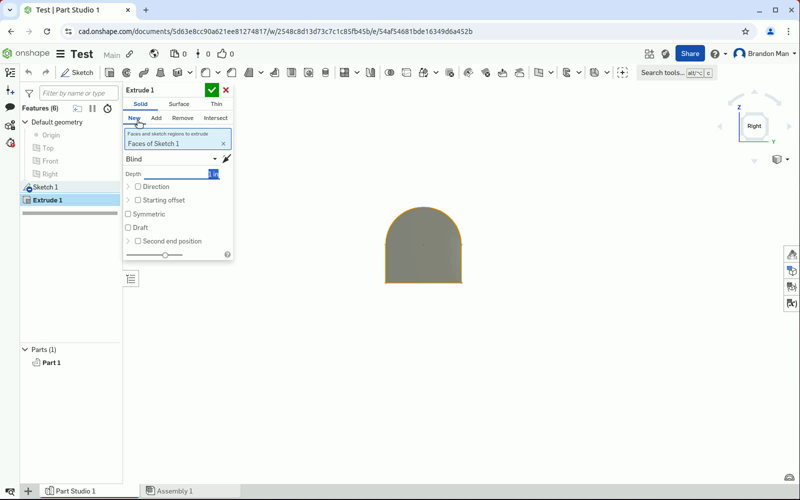
text(7.703)
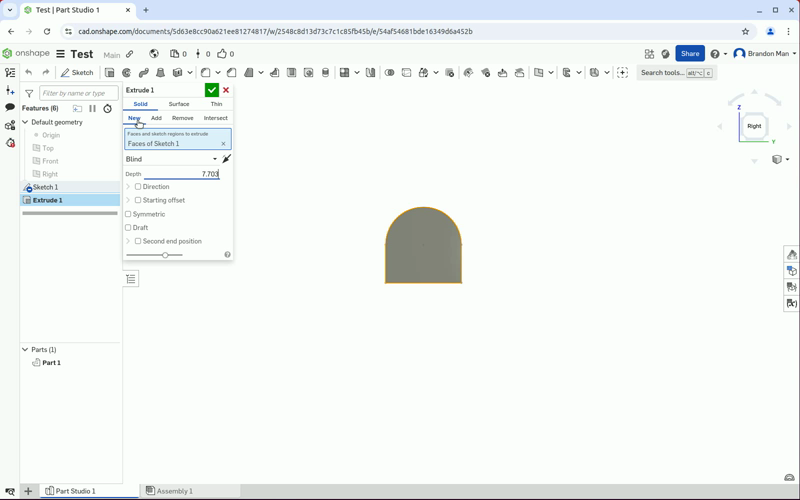
key(enter)
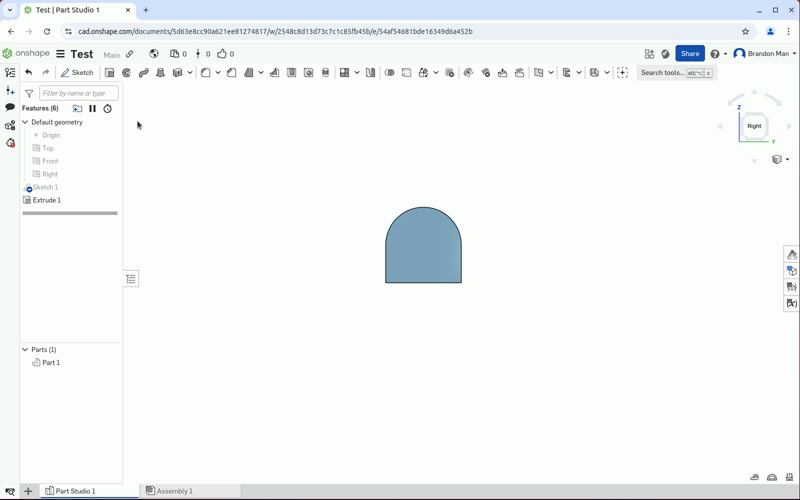
key(shift+h)
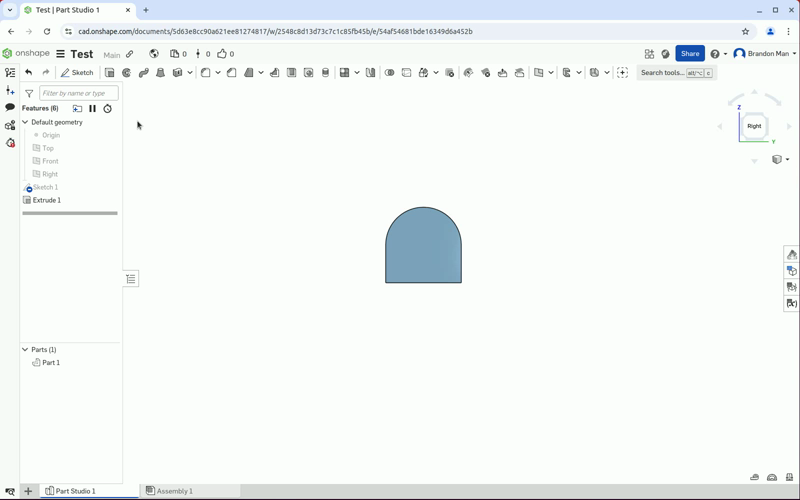
key(shift+h)
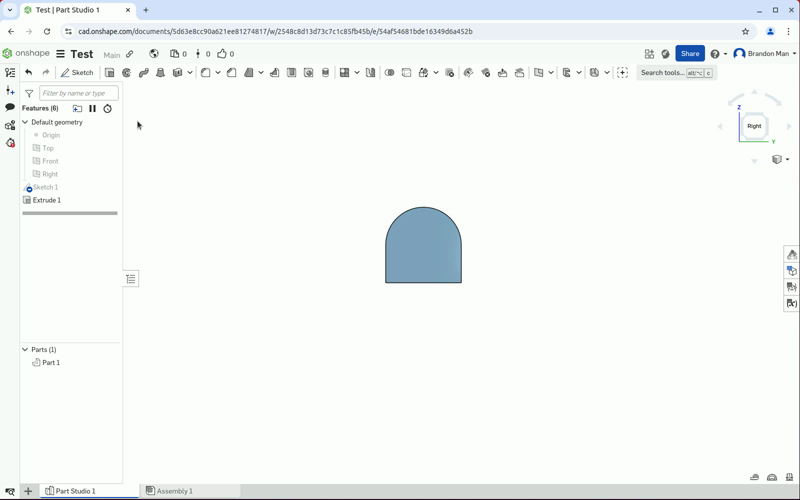
mouse_move(73, 189)
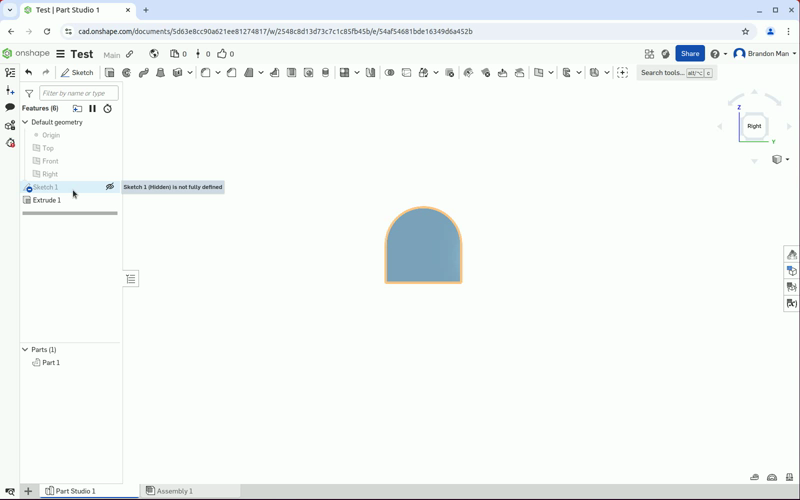
click(73, 189)
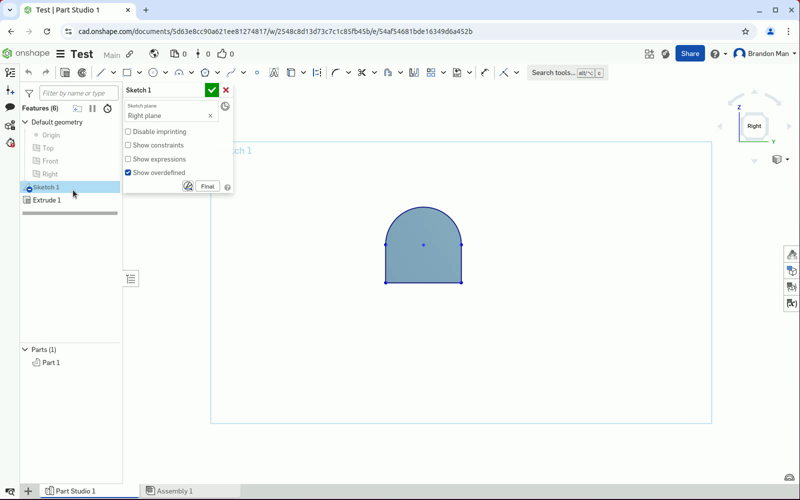
mouse_move(229, 92)
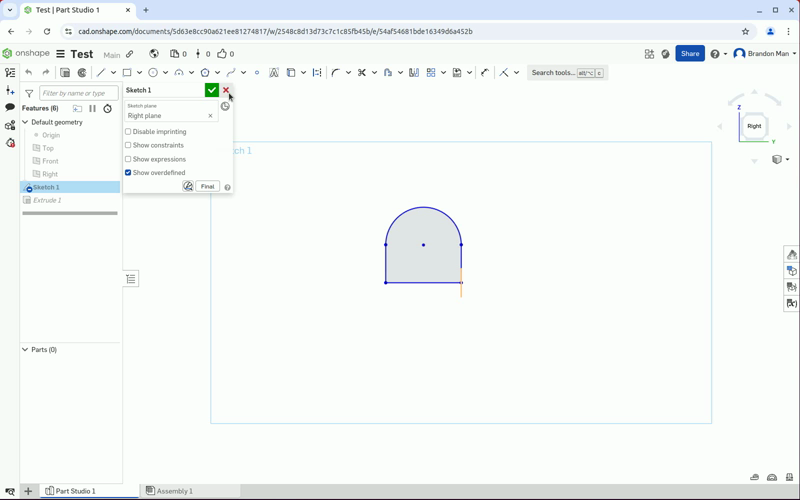
click(229, 92)
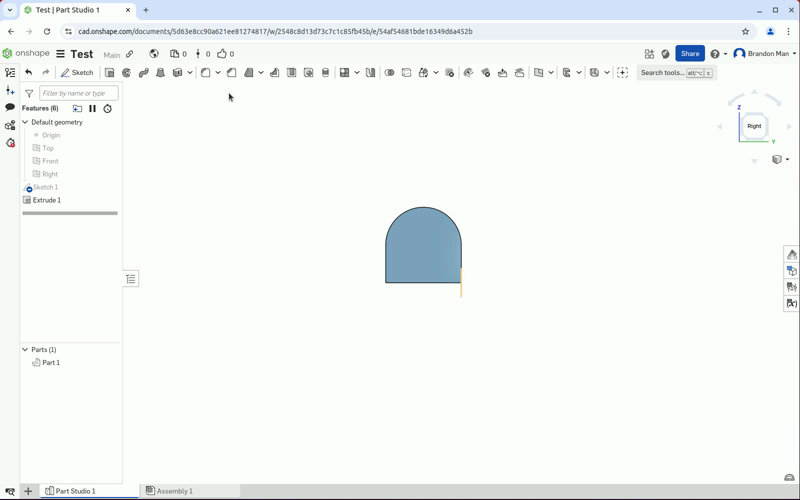
mouse_move(73, 352)
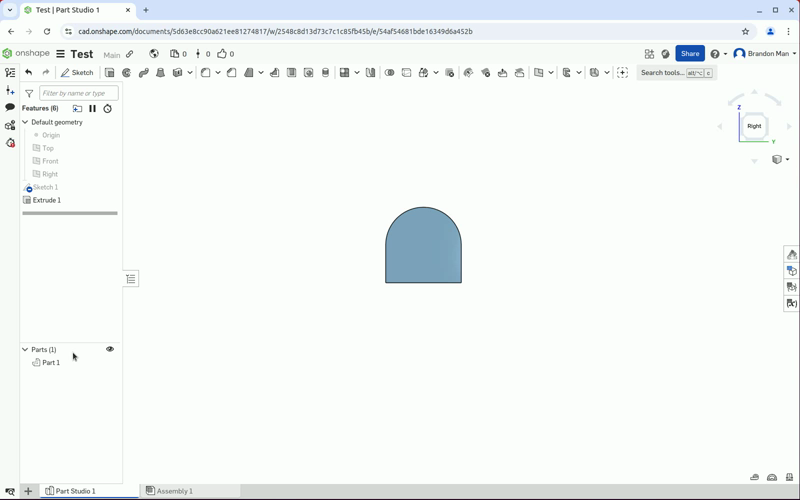
key(y)
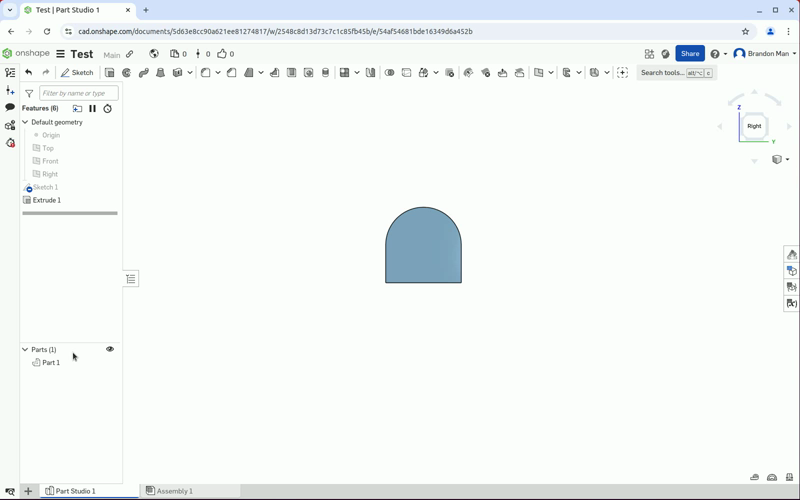
key(shift+p)
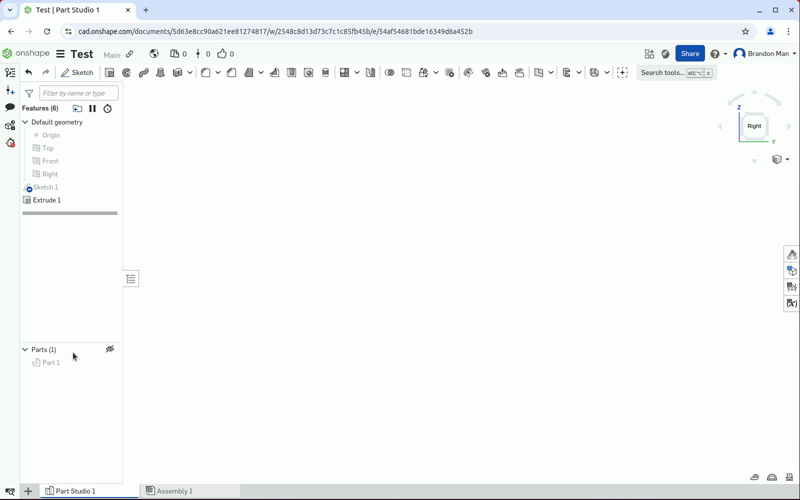
key(space)
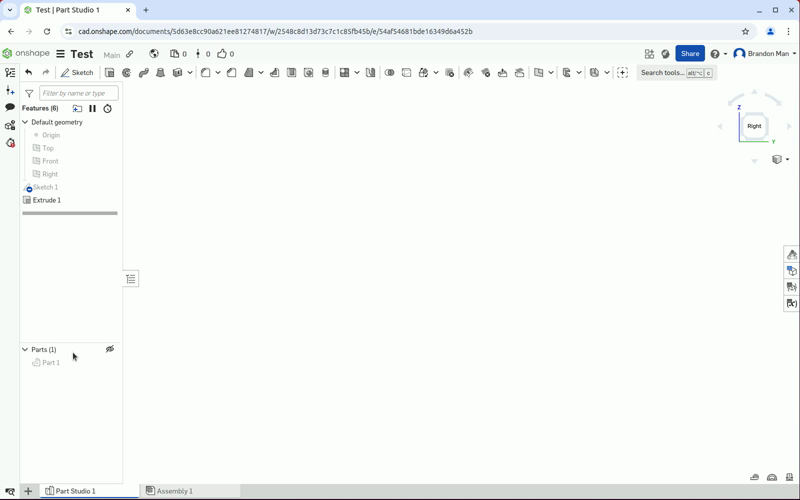
key_down(shift)
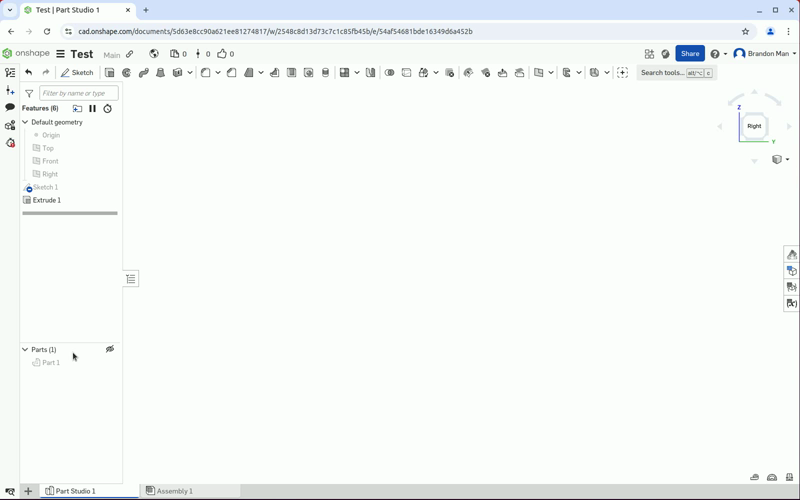
key(right)
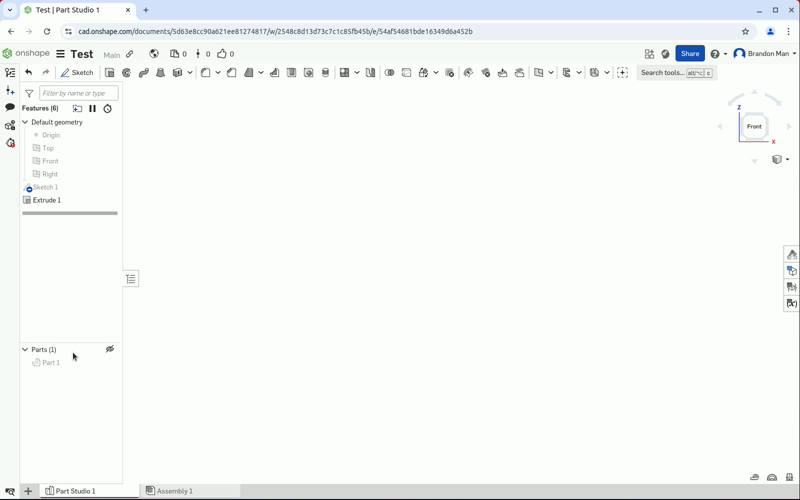
key_up(shift)
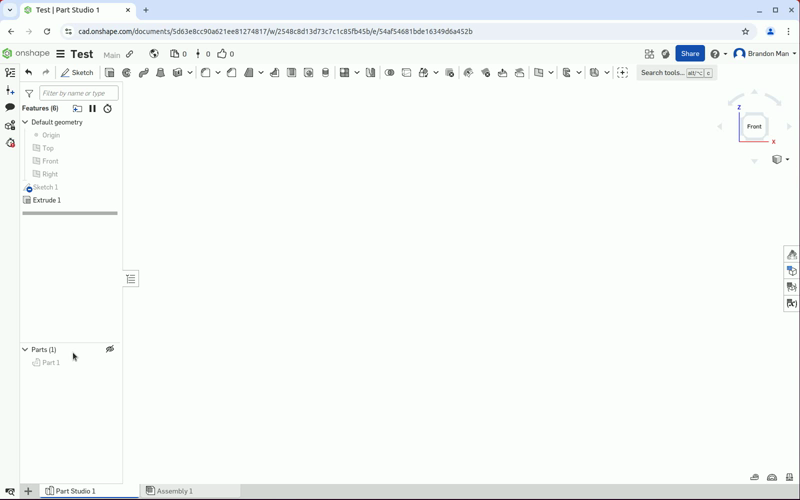
mouse_move(73, 352)
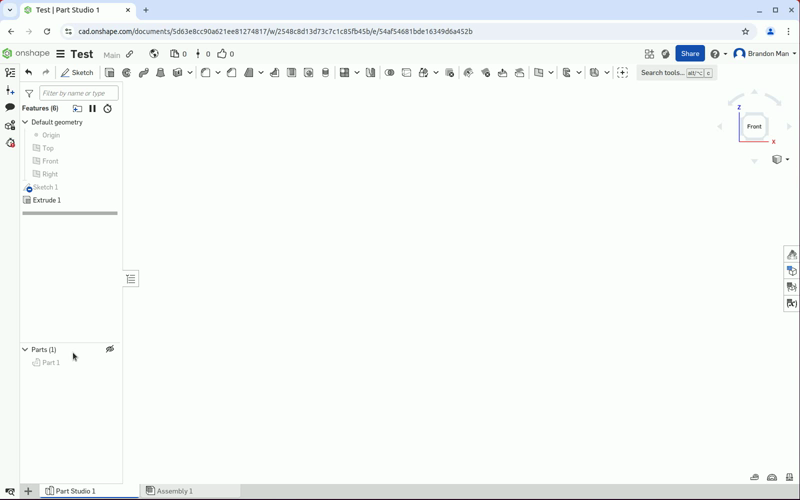
key(shift+y)
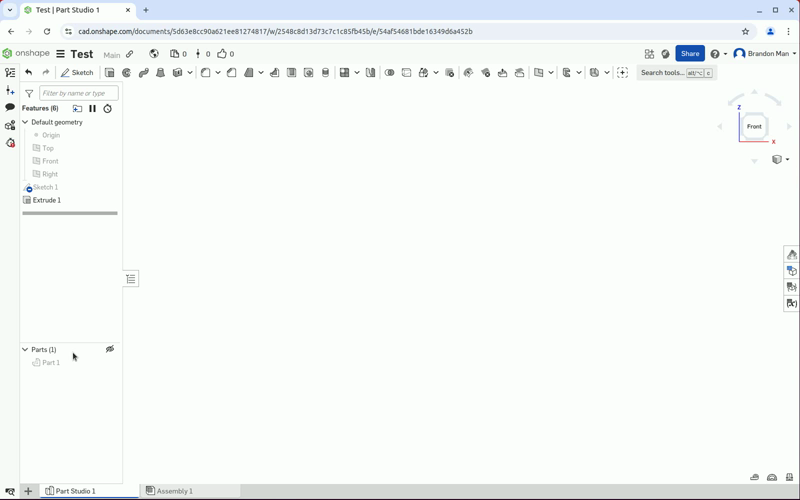
key(shift+s)
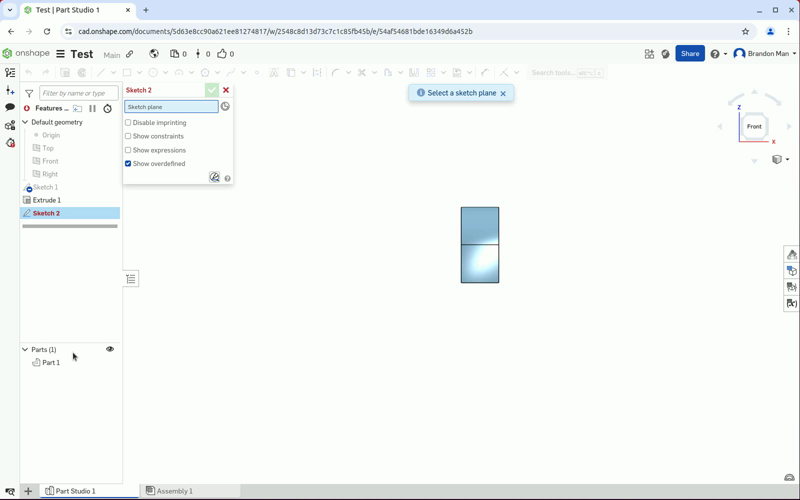
mouse_move(73, 163)
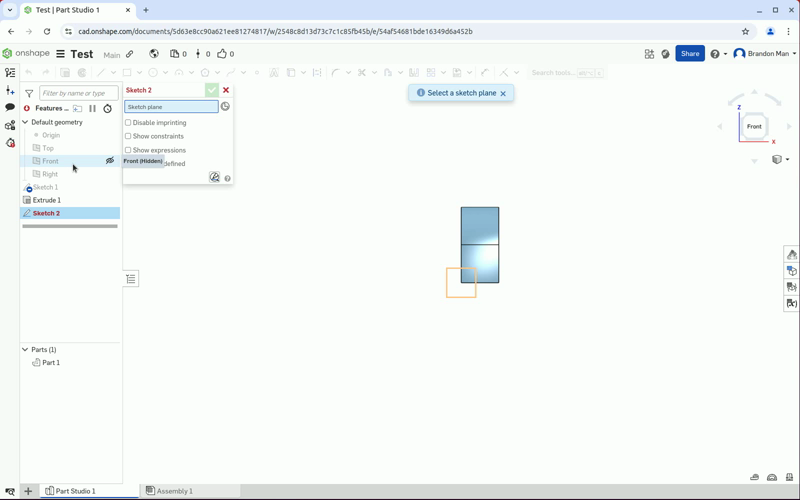
click(73, 163)
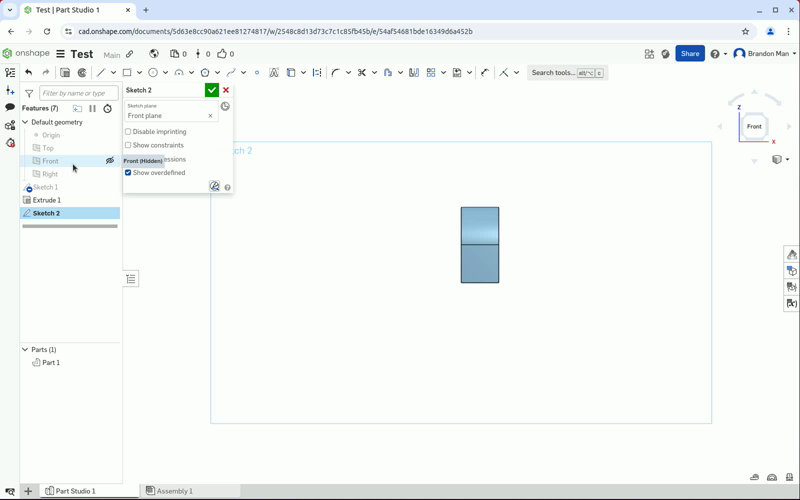
mouse_move(73, 352)
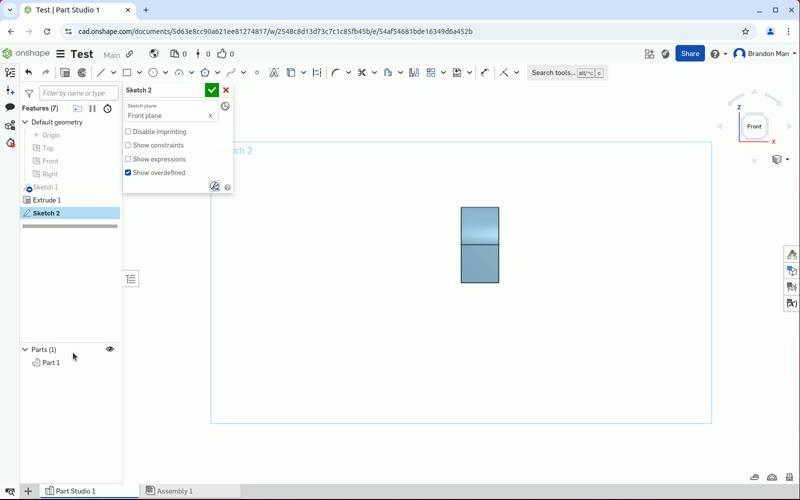
key(y)
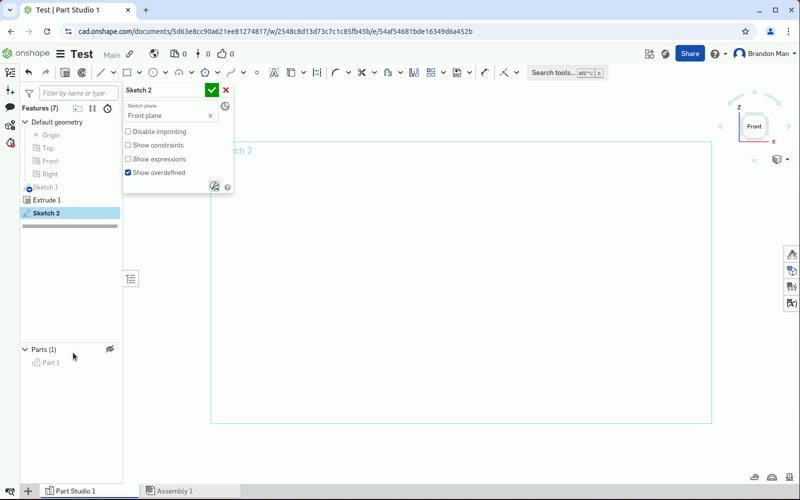
key(l)
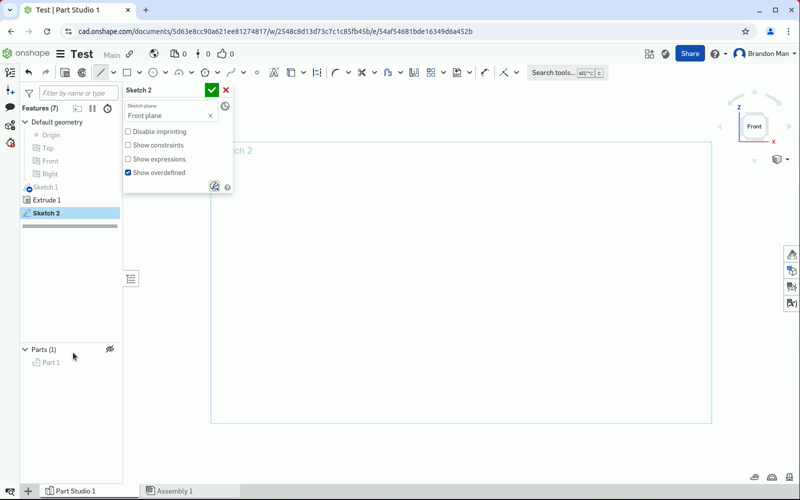
key_down(shift)
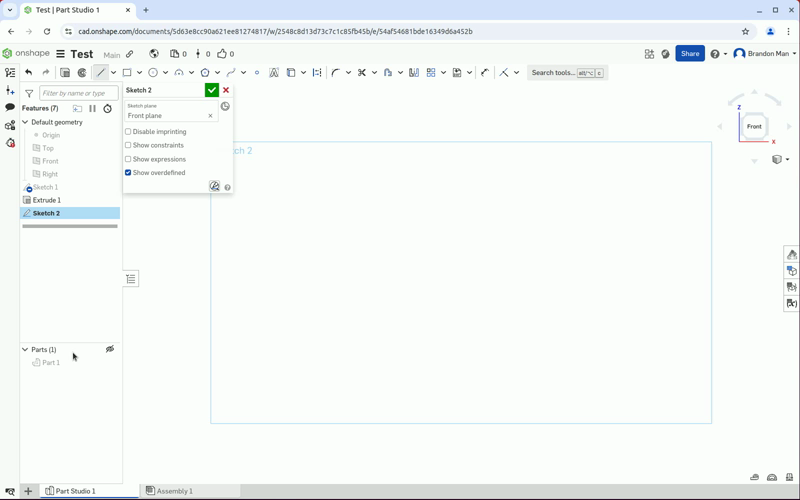
mouse_move(460, 282)
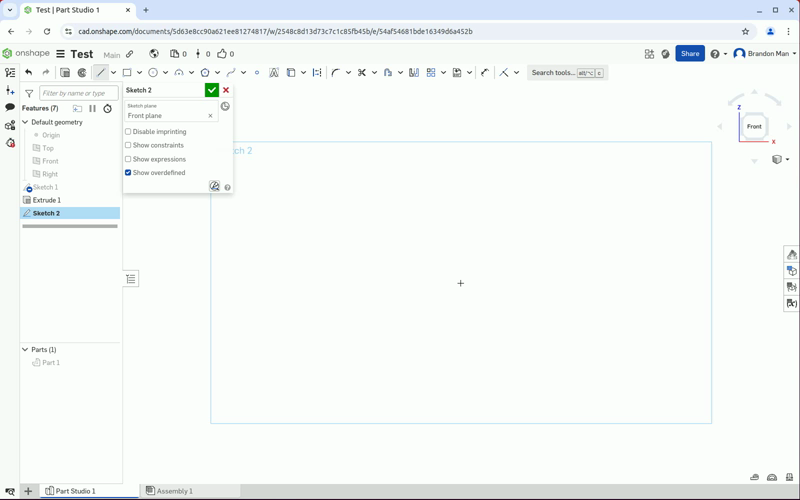
click(460, 282)
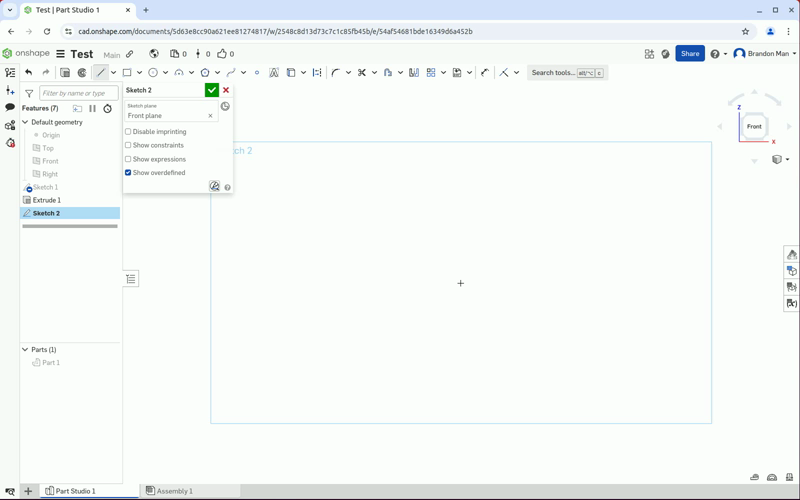
key_up(shift)
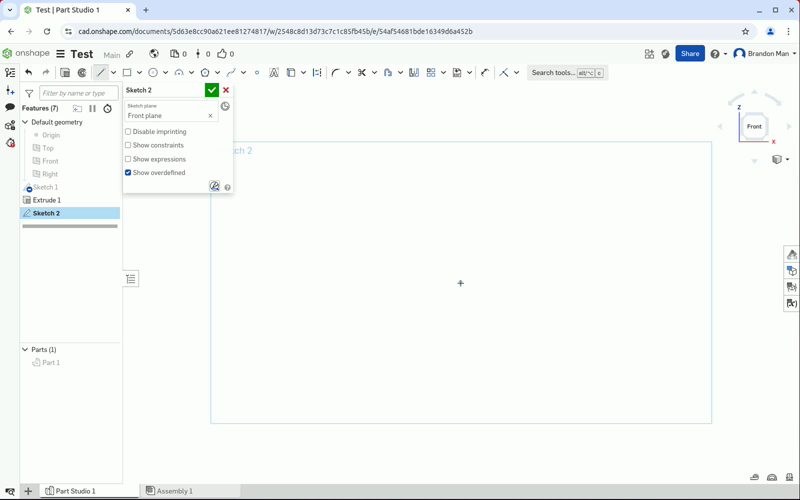
key_down(shift)
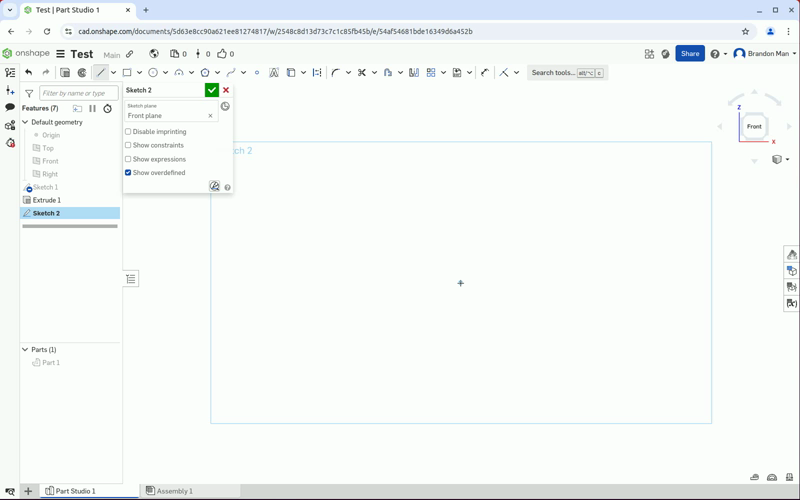
mouse_move(573, 282)
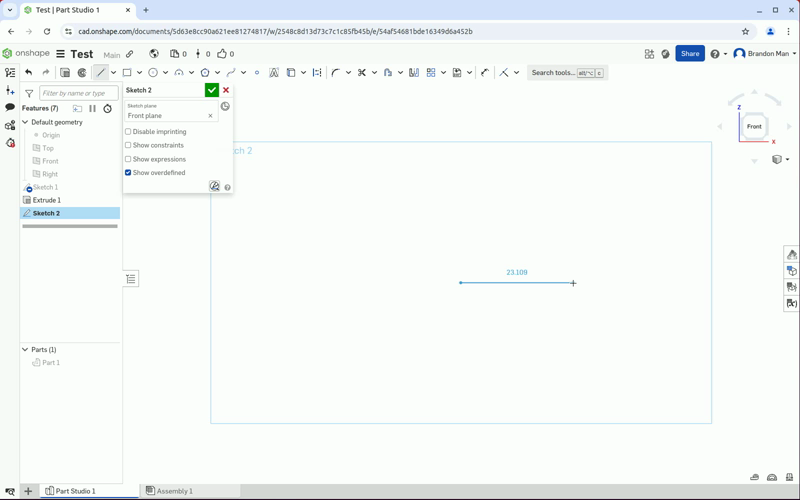
click(573, 282)
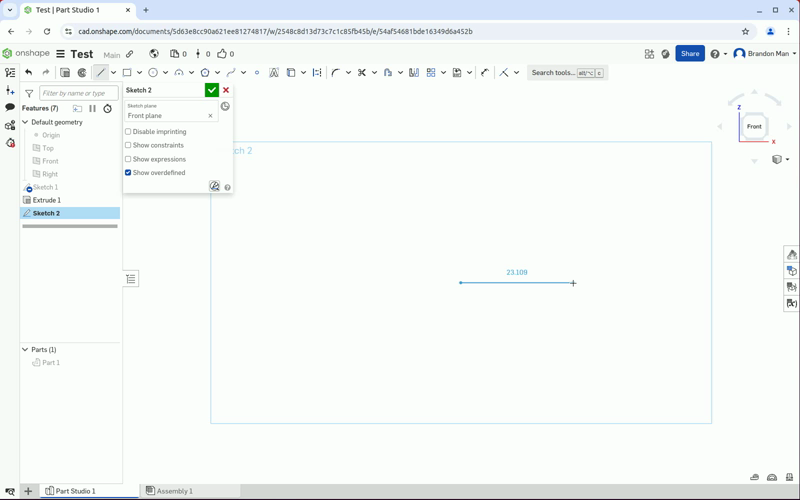
key_up(shift)
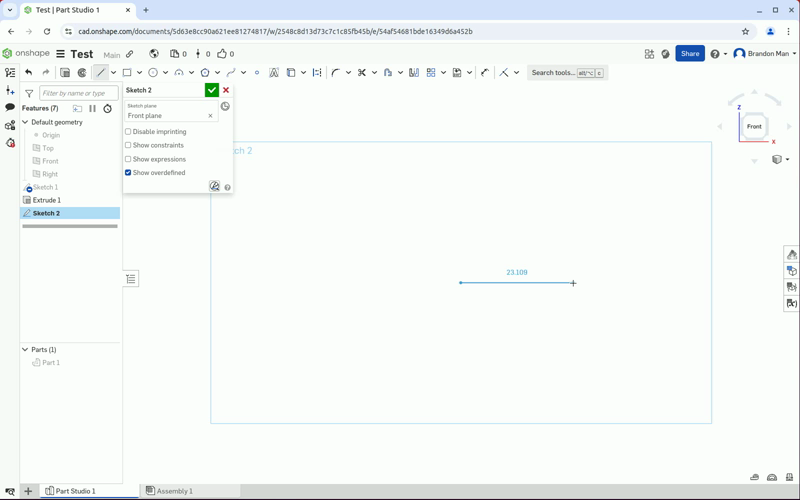
key_down(shift)
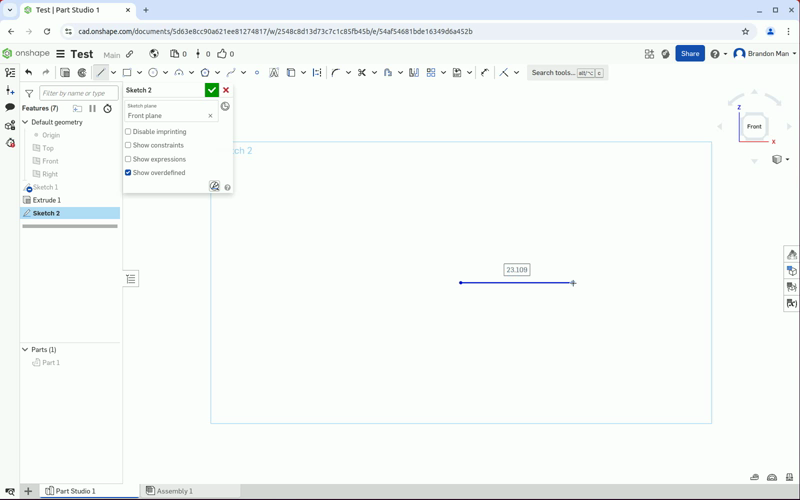
mouse_move(589, 282)
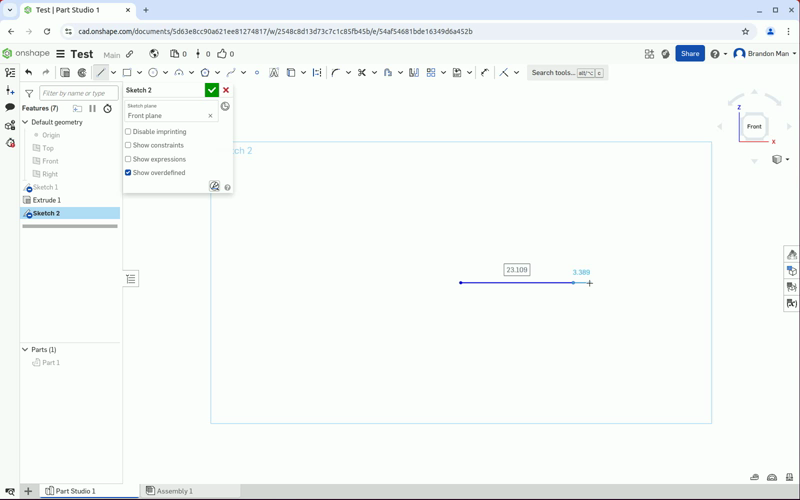
mouse_move(573, 264)
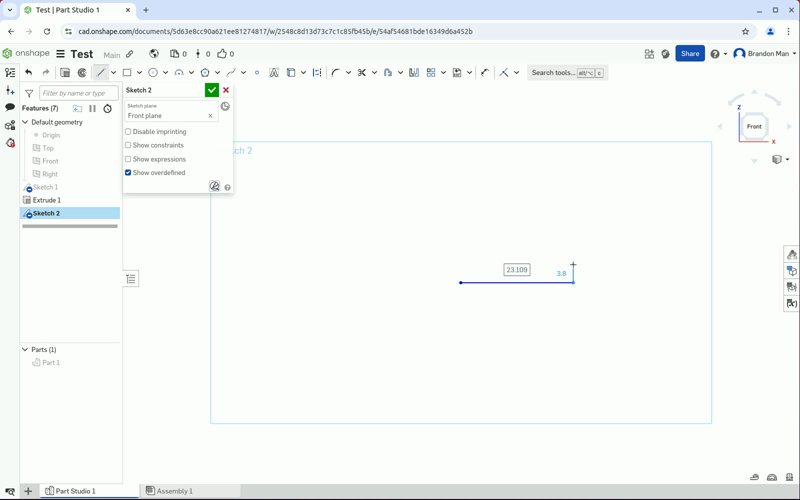
click(573, 264)
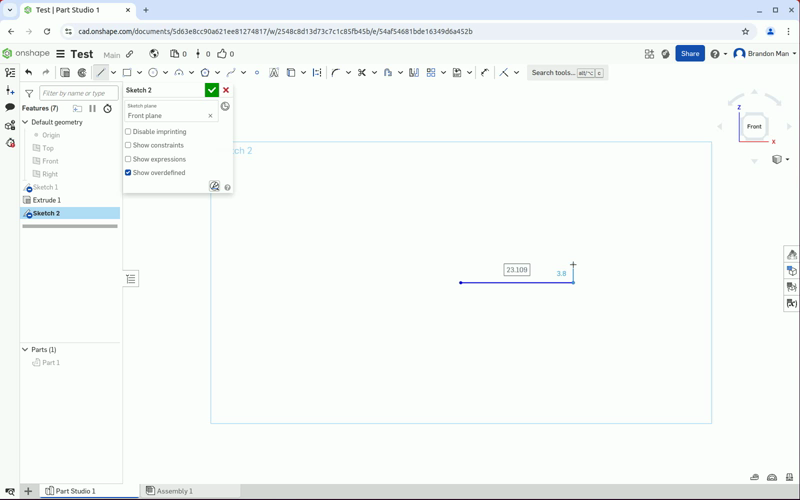
key_up(shift)
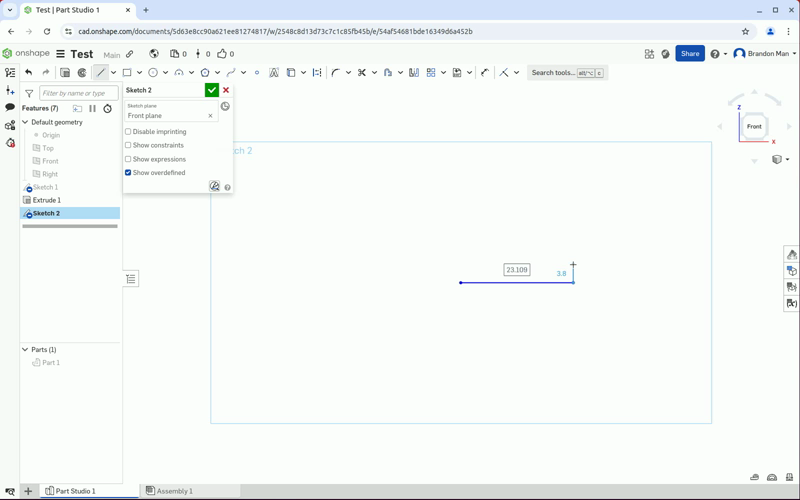
key_down(shift)
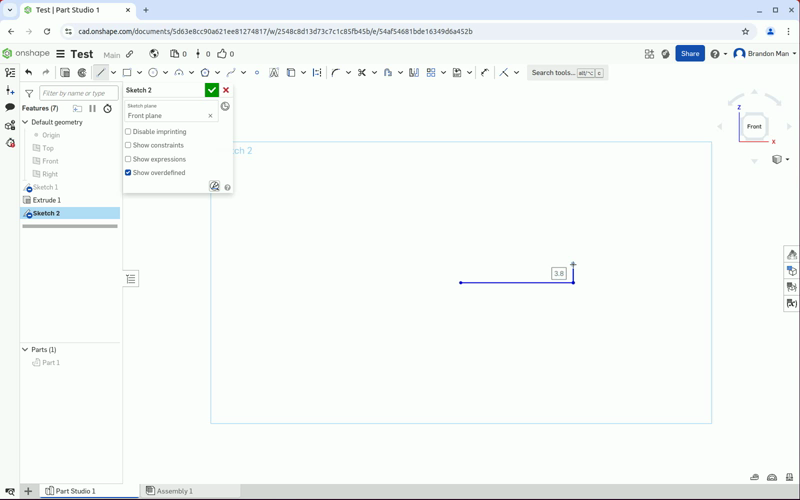
mouse_move(460, 264)
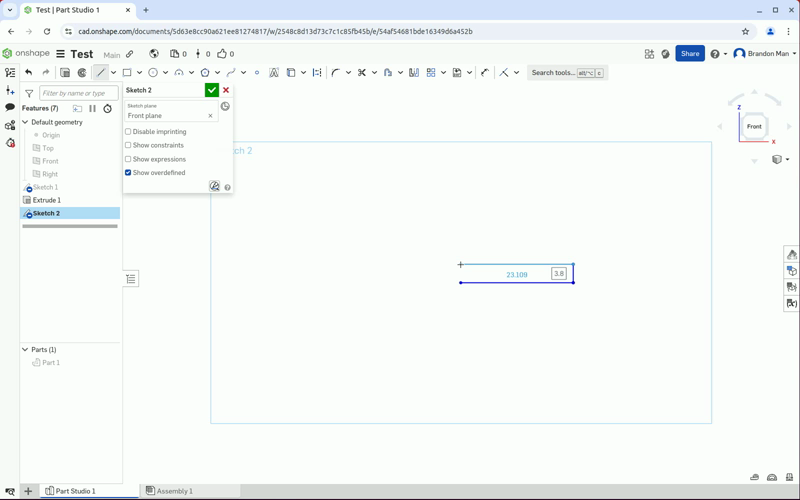
click(460, 264)
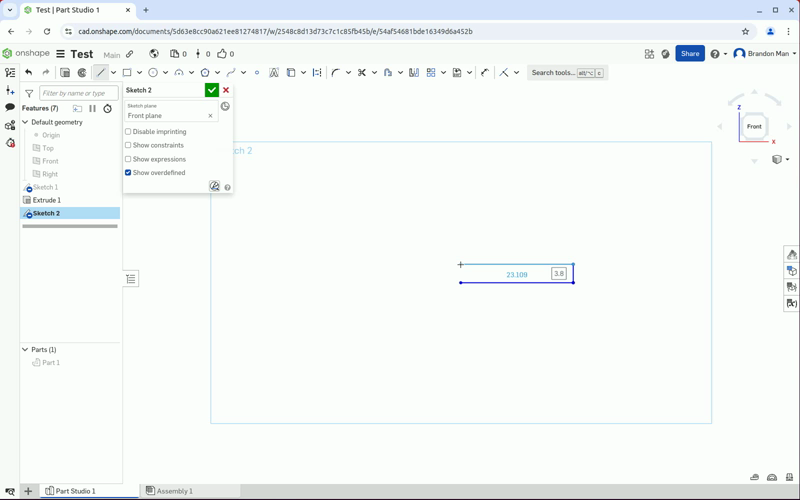
key_up(shift)
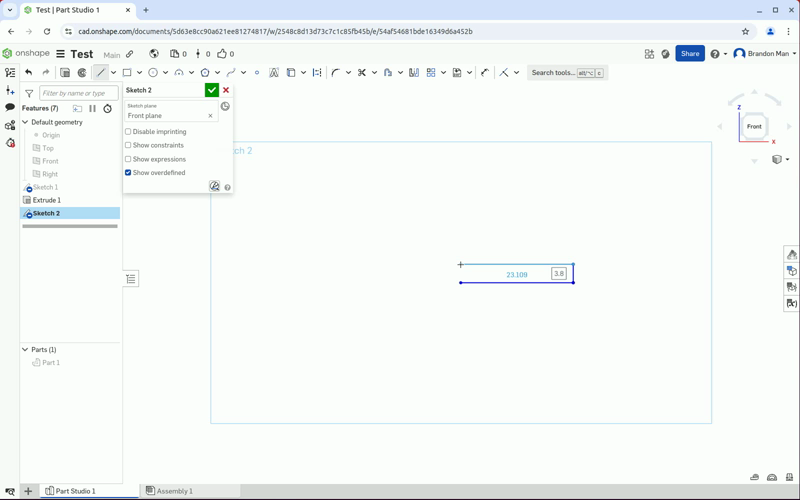
mouse_move(490, 264)
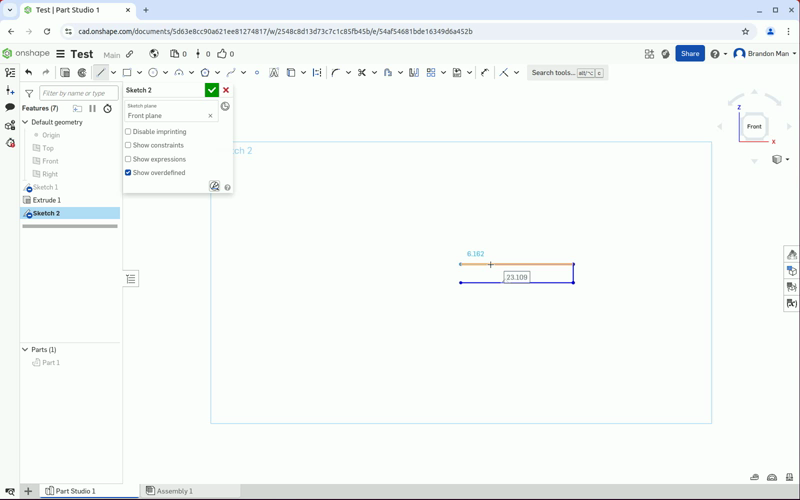
key_down(shift)
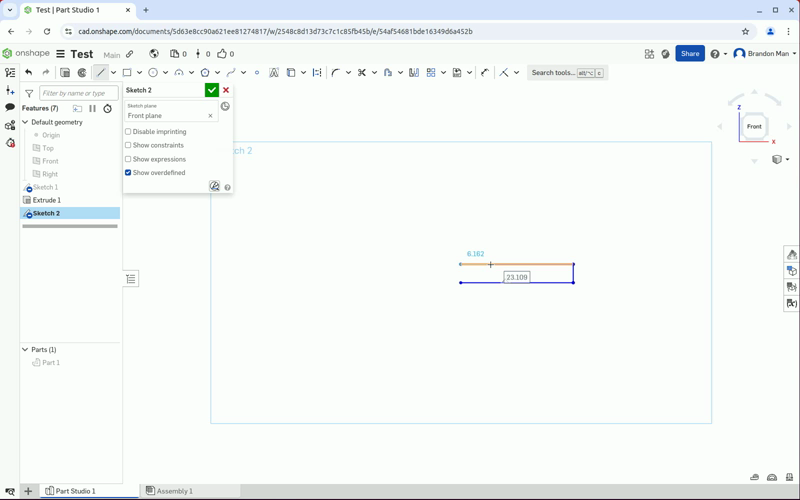
mouse_move(460, 282)
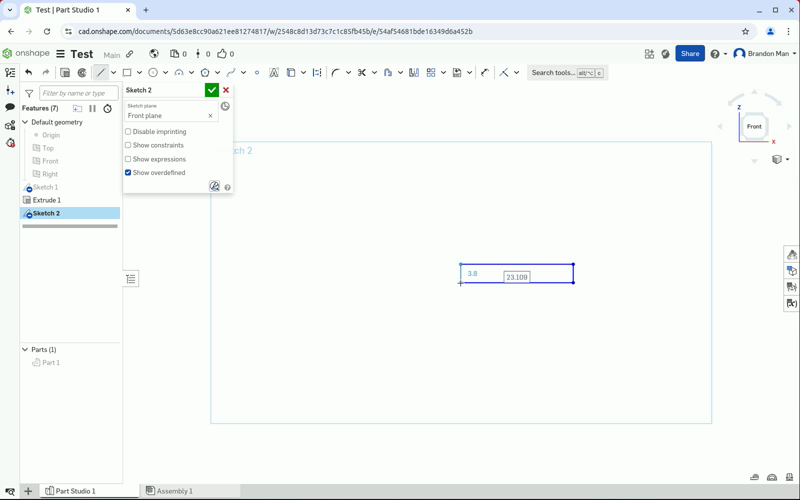
key_up(shift)
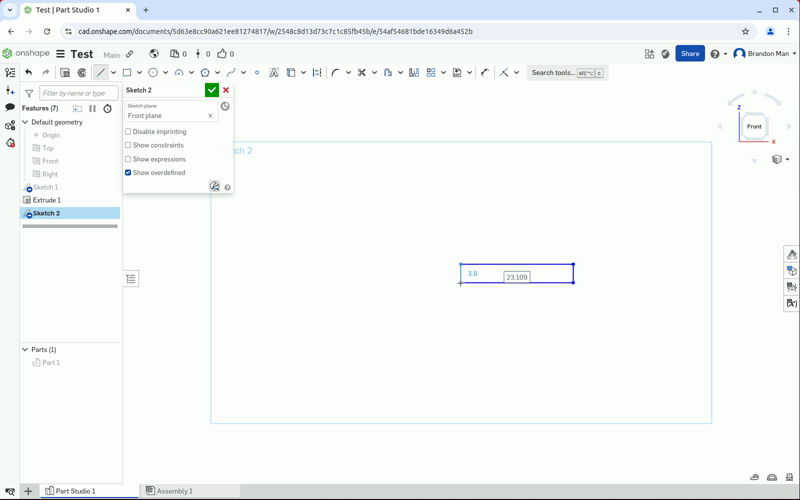
click(460, 282)
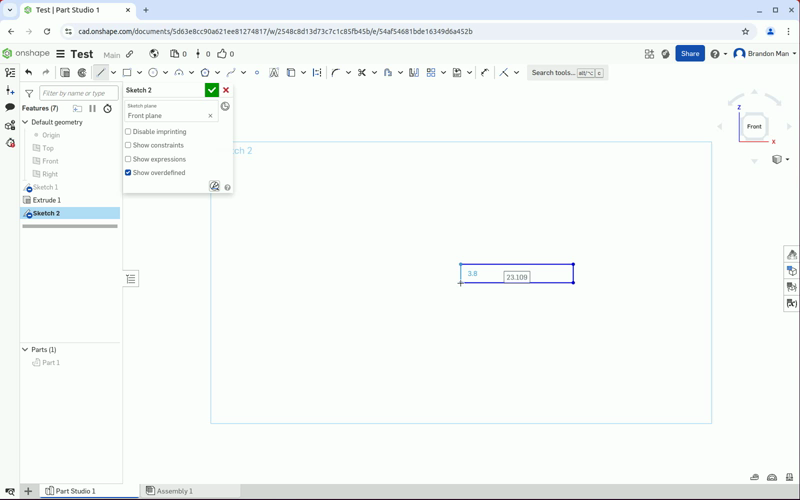
key(esc)
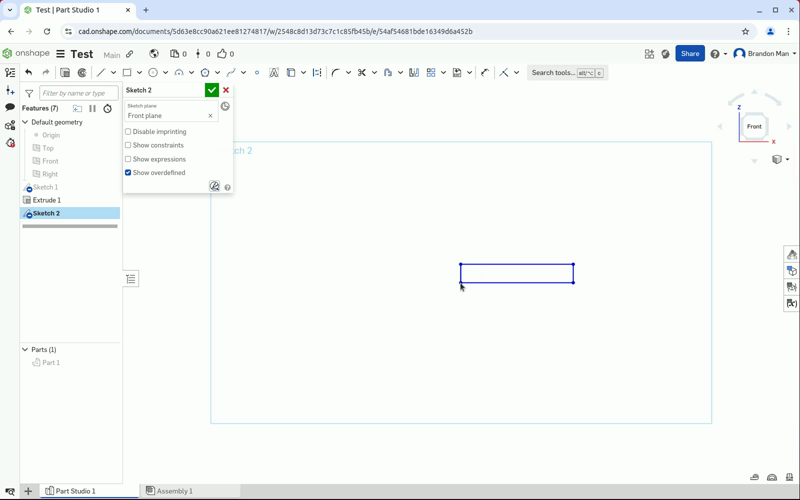
mouse_move(544, 276)
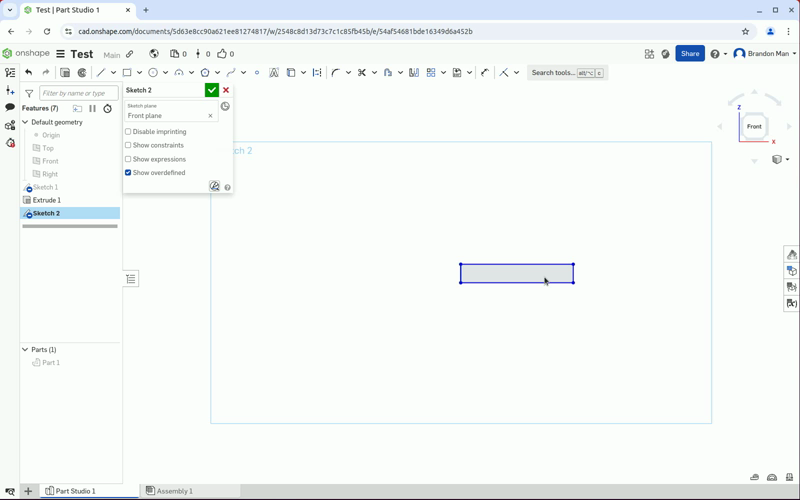
click(544, 276)
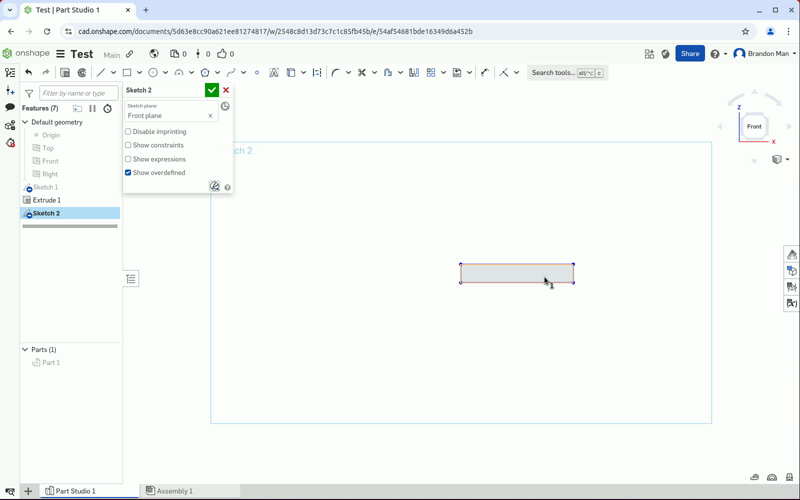
mouse_move(73, 352)
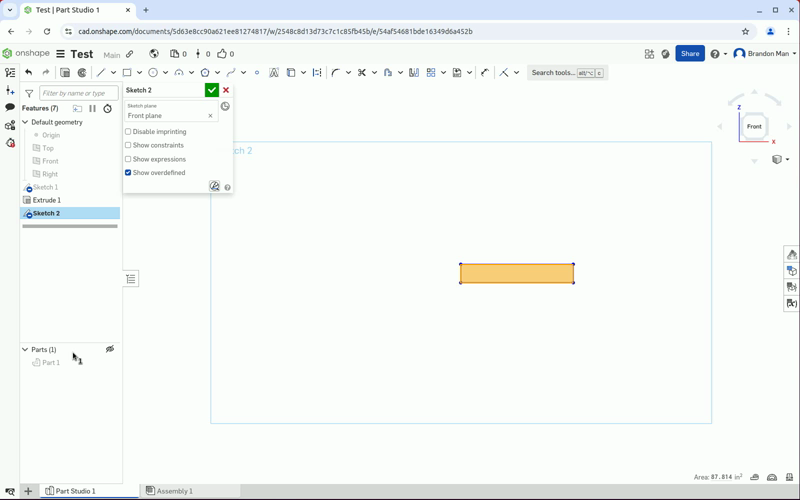
key(shift+y)
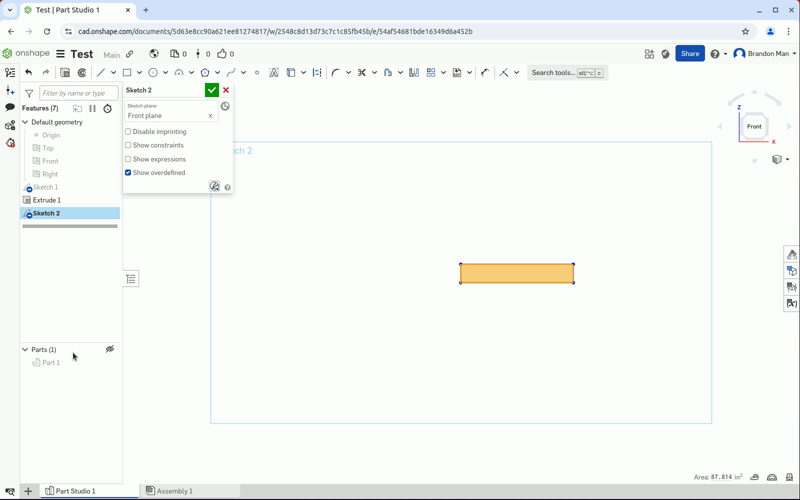
key(shift+e)
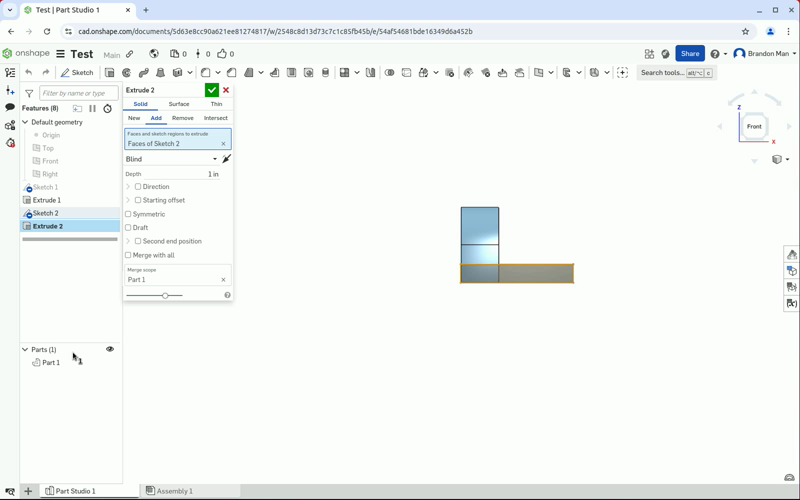
mouse_move(143, 106)
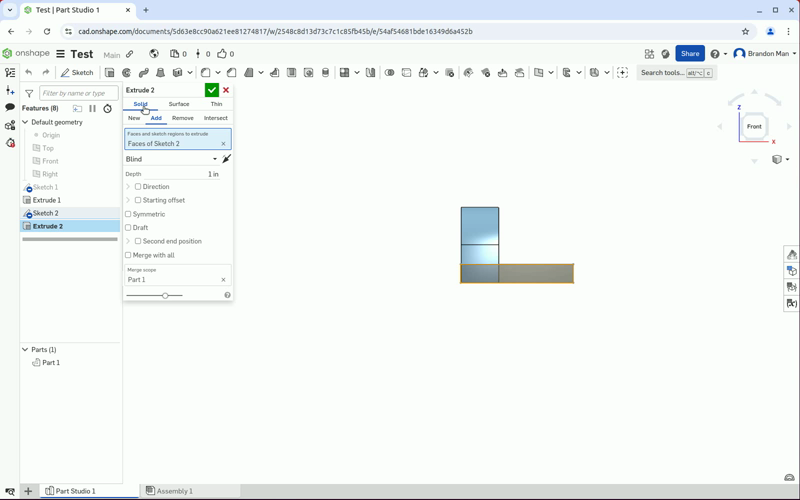
click(143, 106)
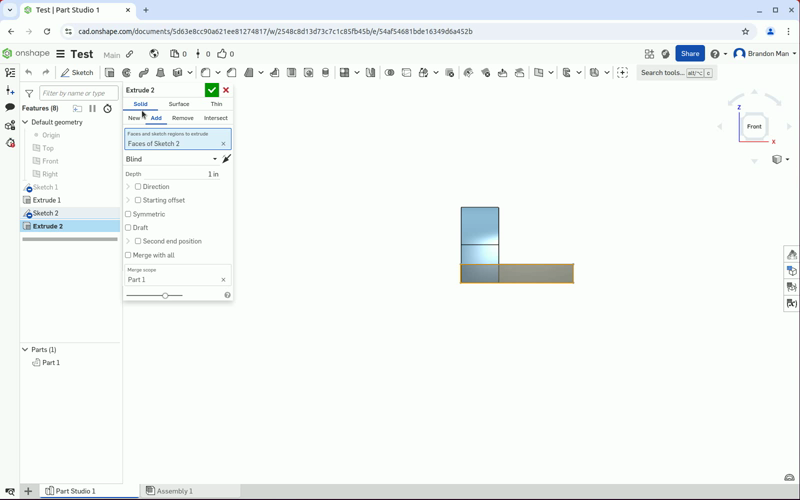
mouse_move(137, 120)
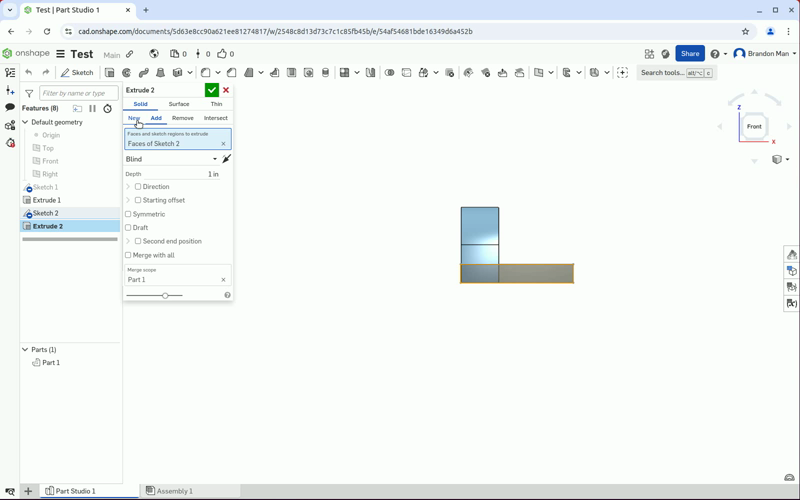
click(137, 120)
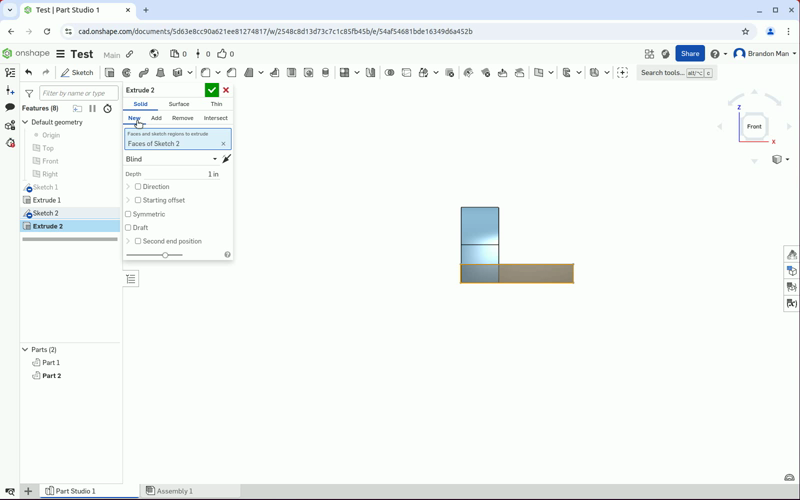
key(tab, 4)
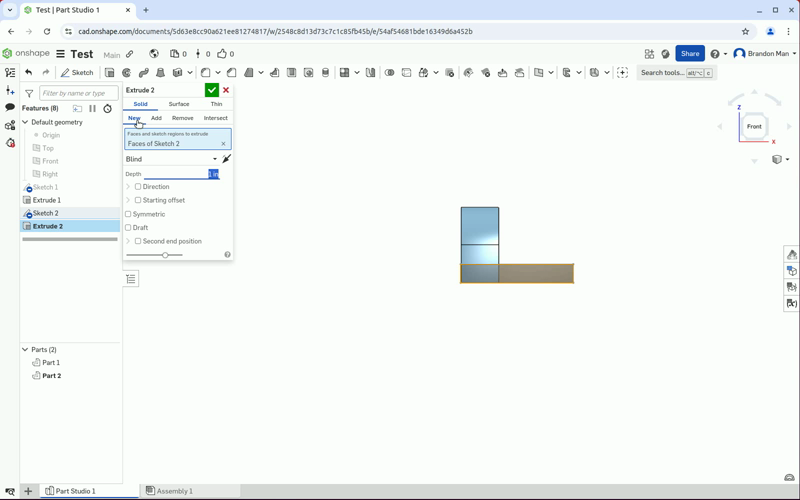
text(15.405)
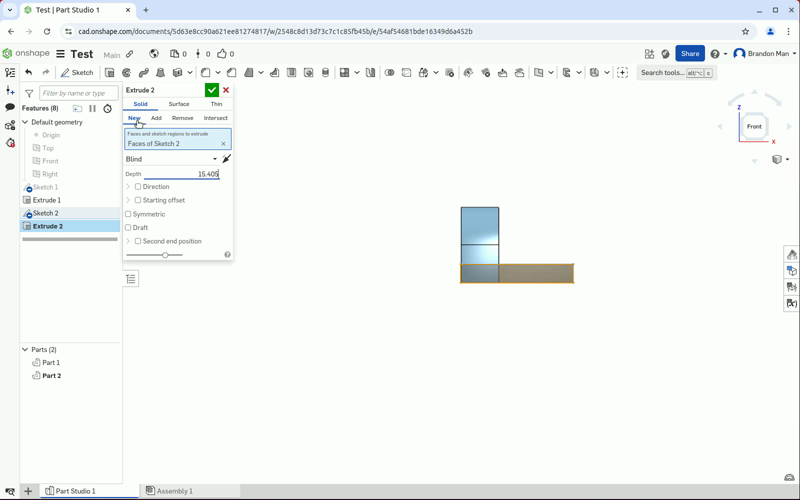
key(enter)
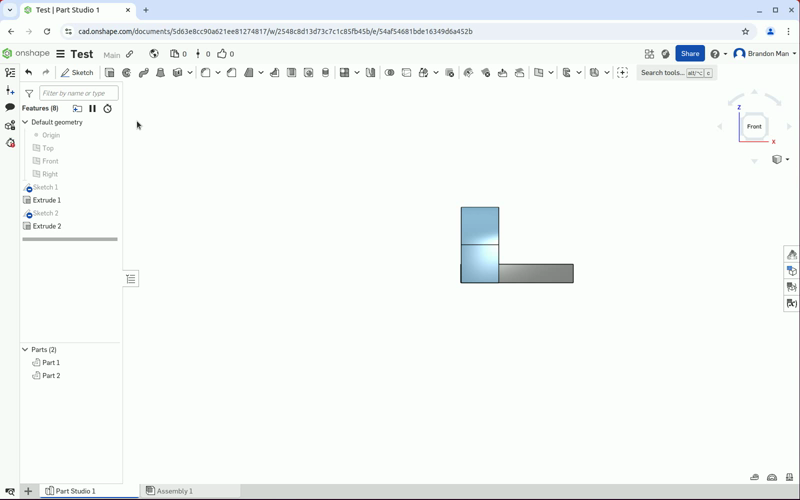
key(shift+h)
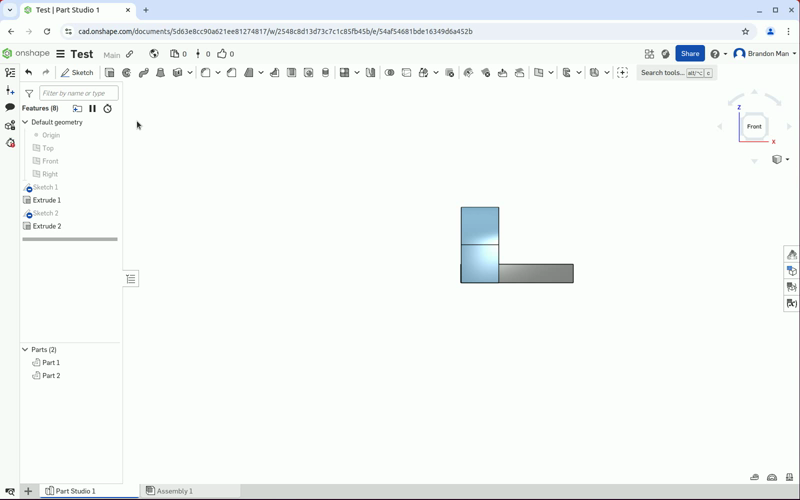
key(shift+h)
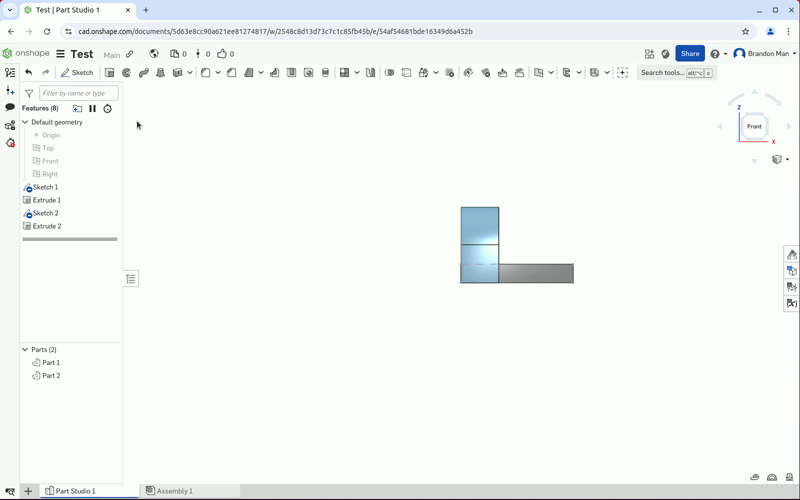
key(shift+7)
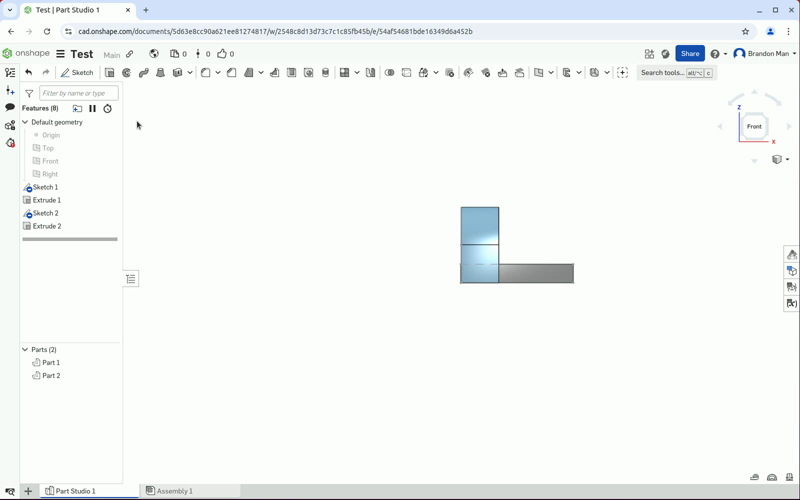
key(left, 2)
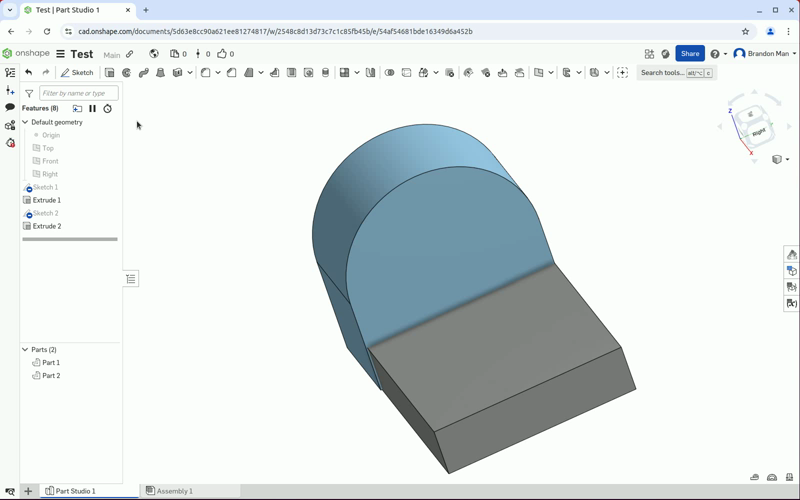
key(down, 2)
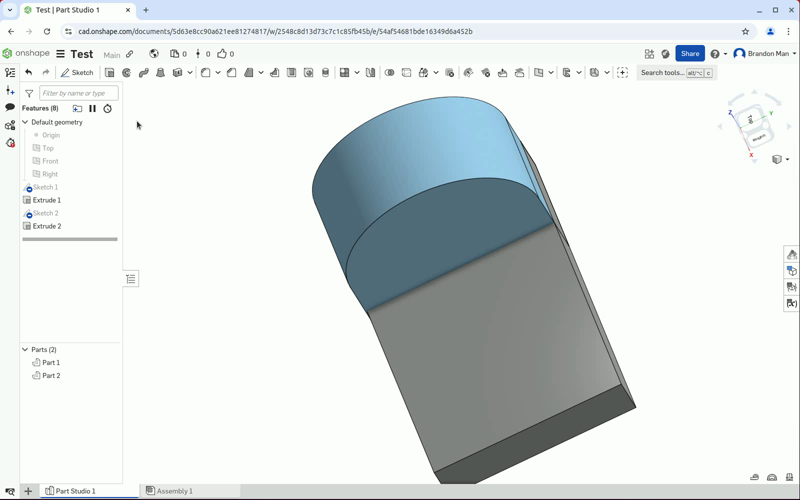
key(up, 2)
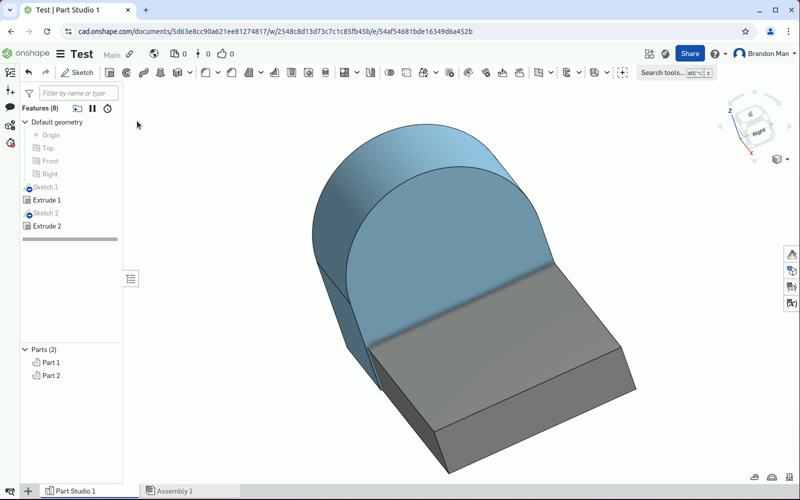
key(right, 2)
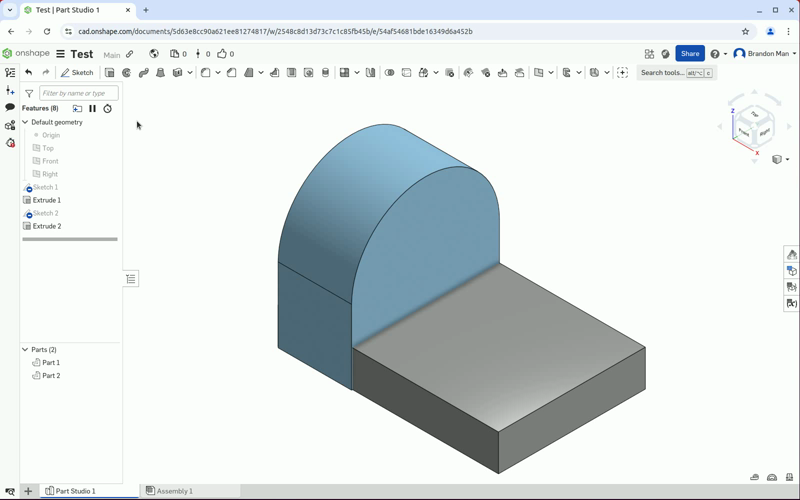
mouse_move(73, 189)
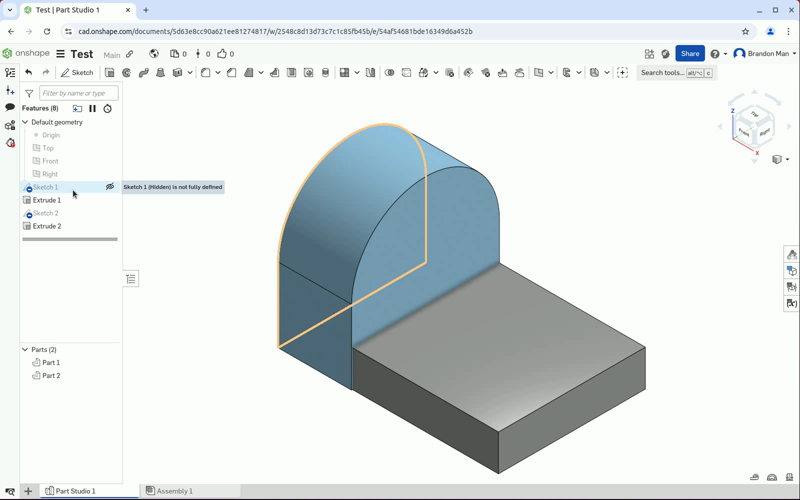
click(73, 189)